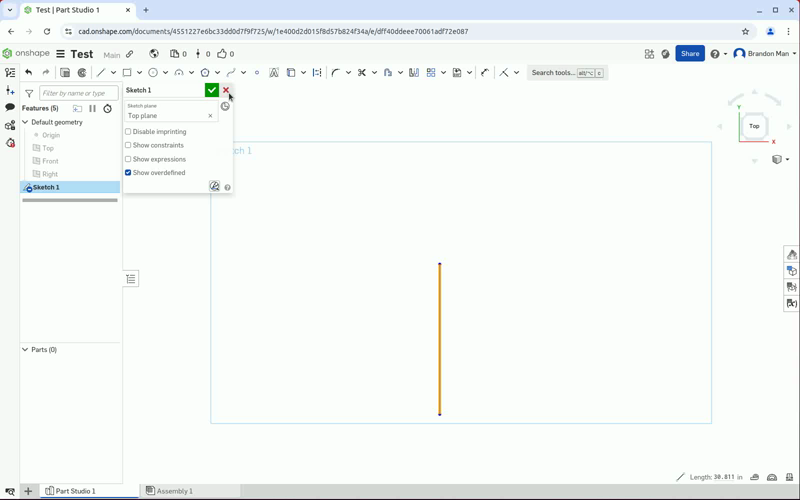
key(shift+h)
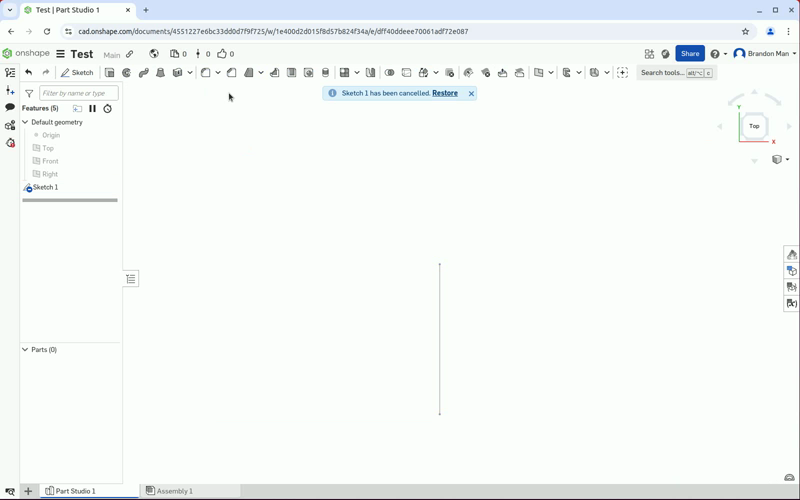
key(shift+s)
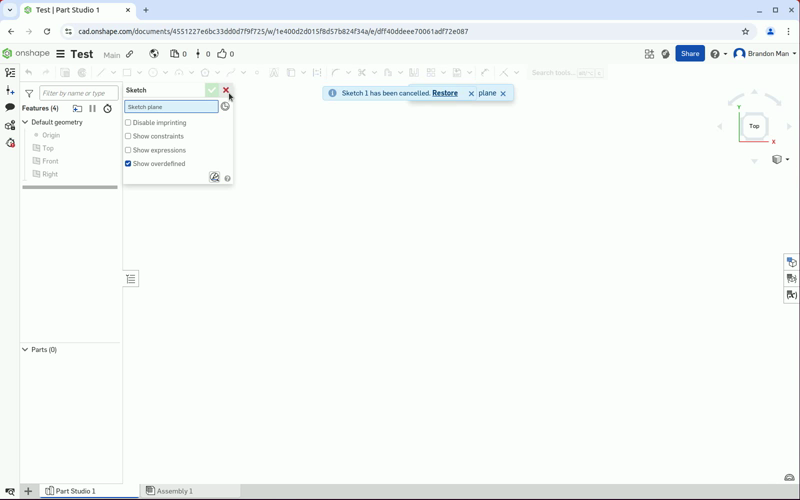
mouse_move(73, 150)
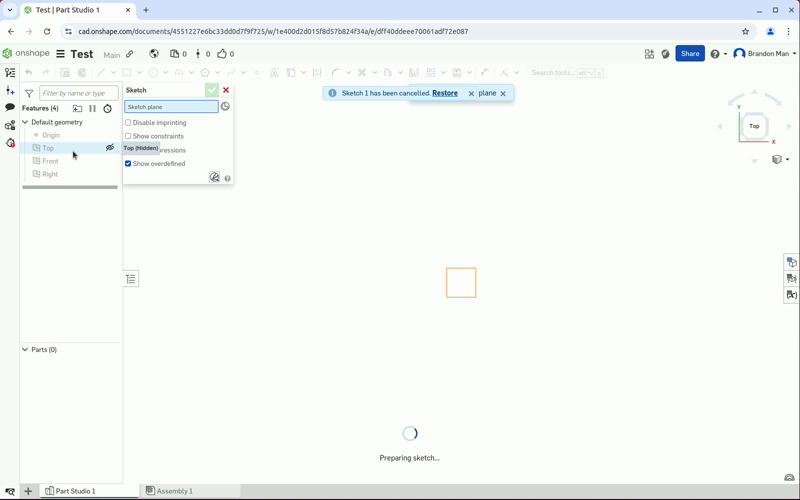
click(73, 150)
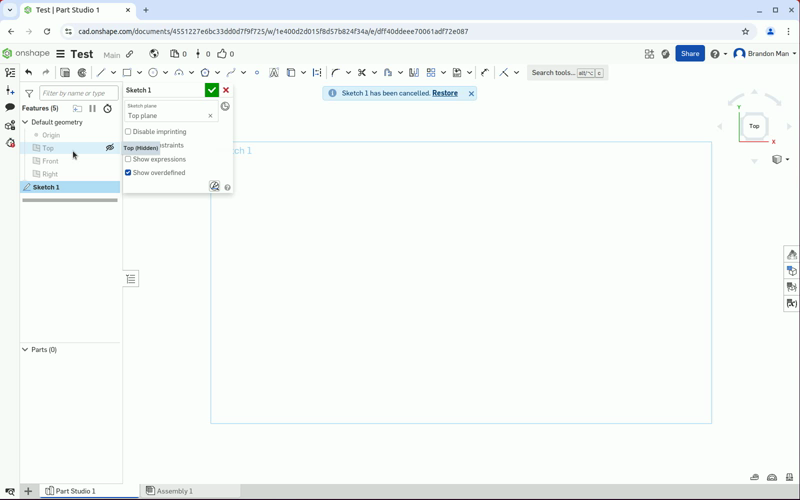
mouse_move(73, 352)
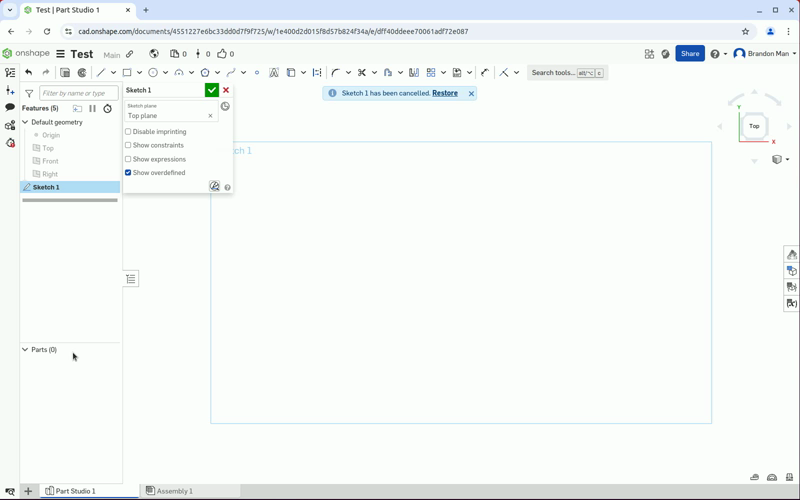
key(y)
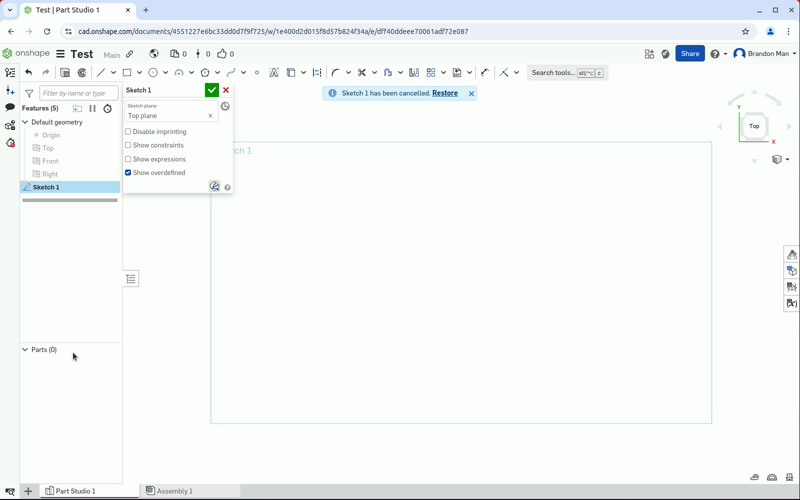
key(l)
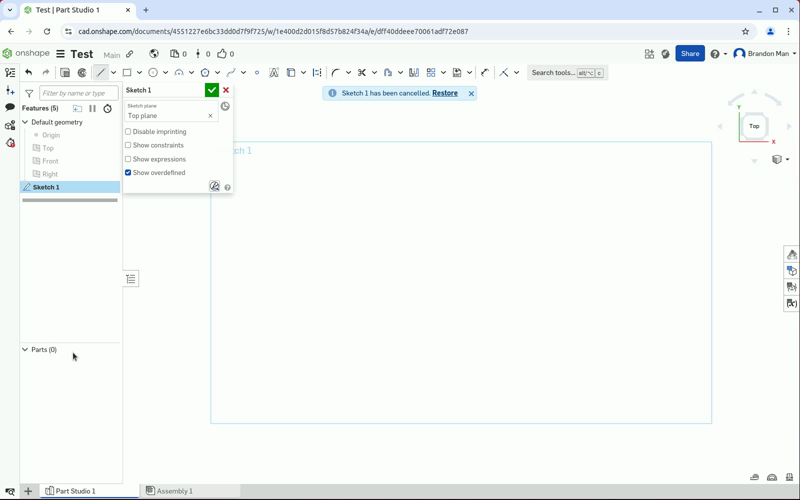
key_down(shift)
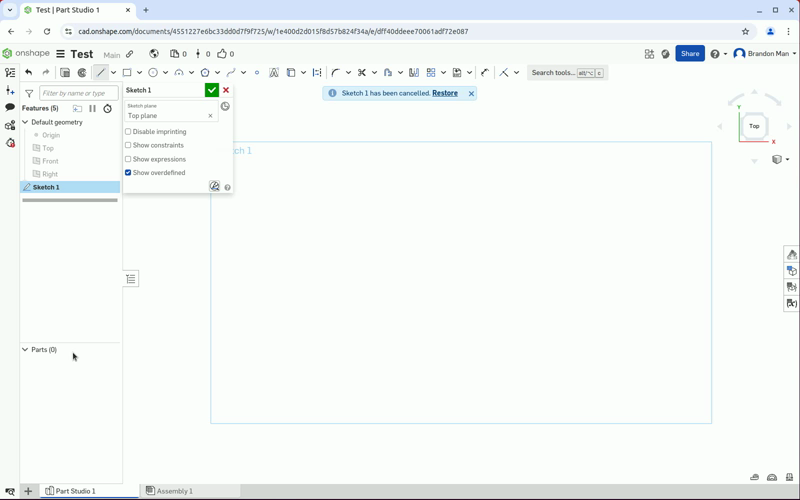
mouse_move(460, 357)
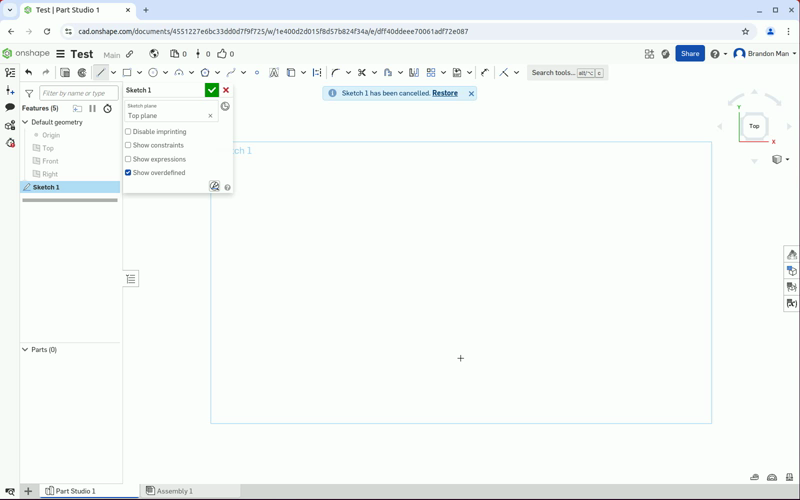
click(460, 357)
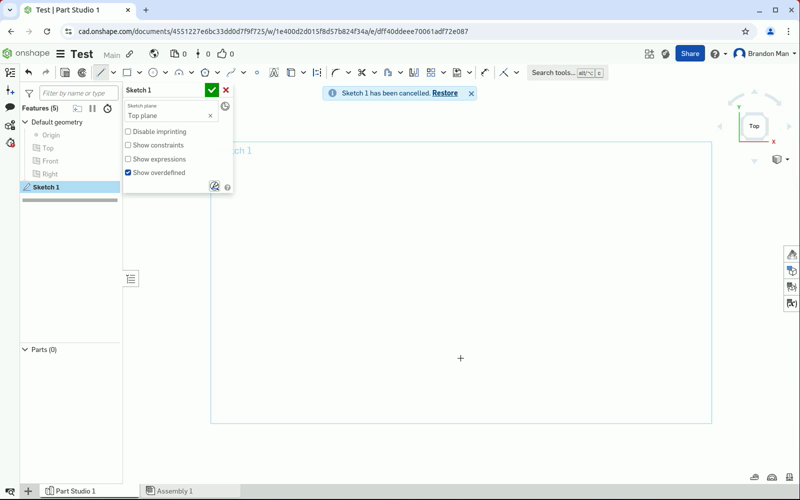
key_up(shift)
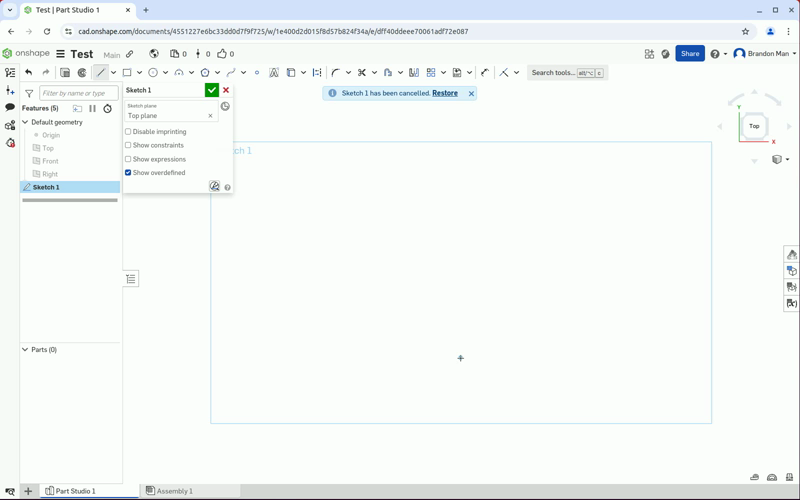
key_down(shift)
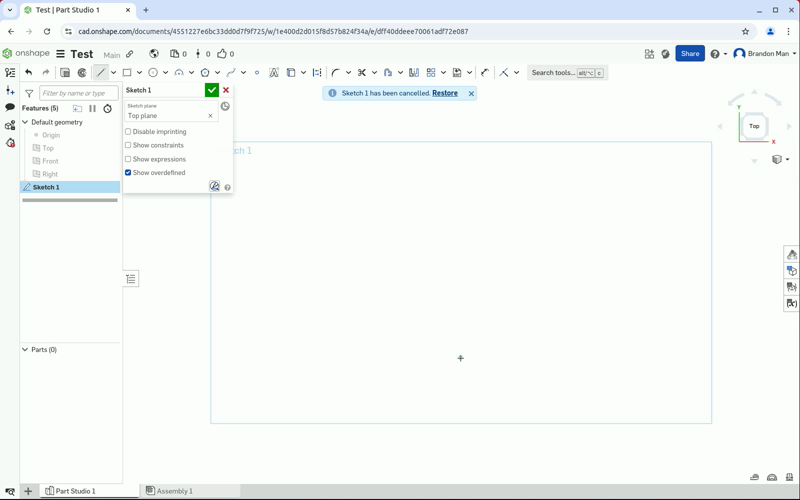
mouse_move(573, 357)
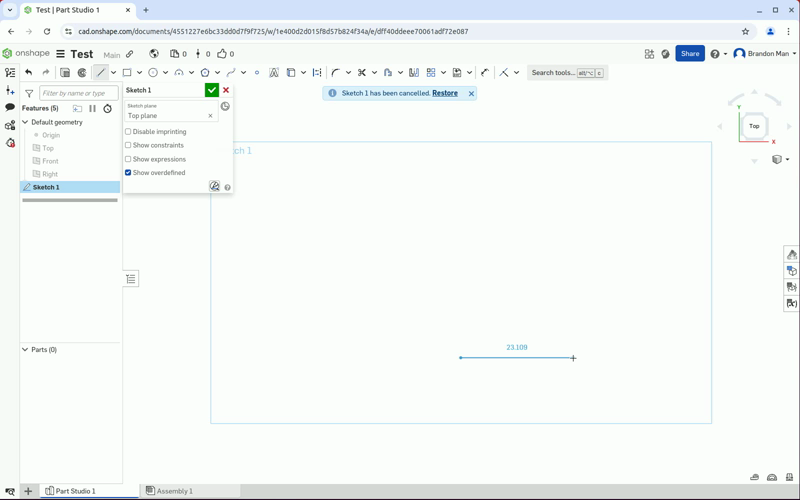
click(573, 357)
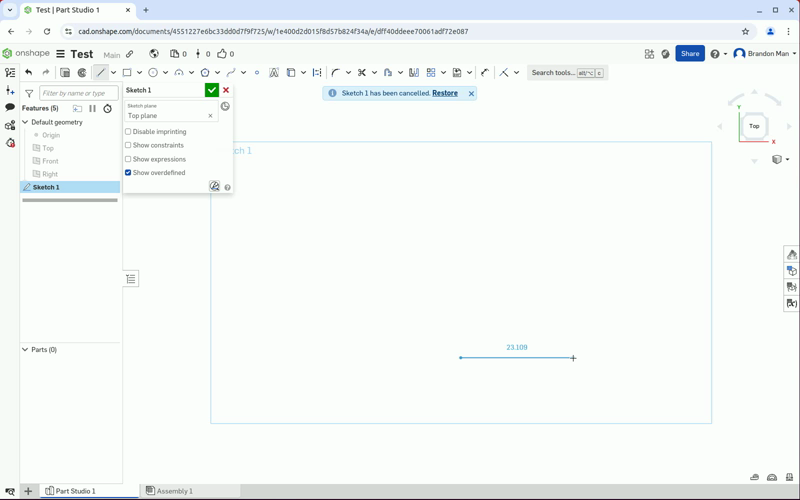
key_up(shift)
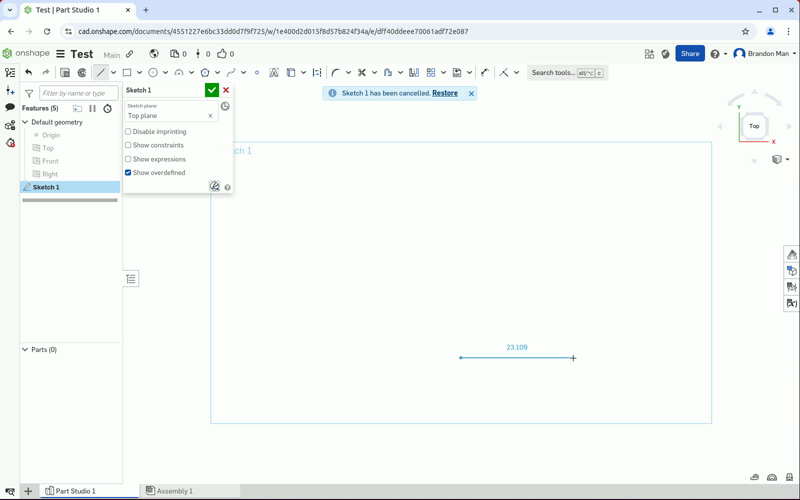
key_down(shift)
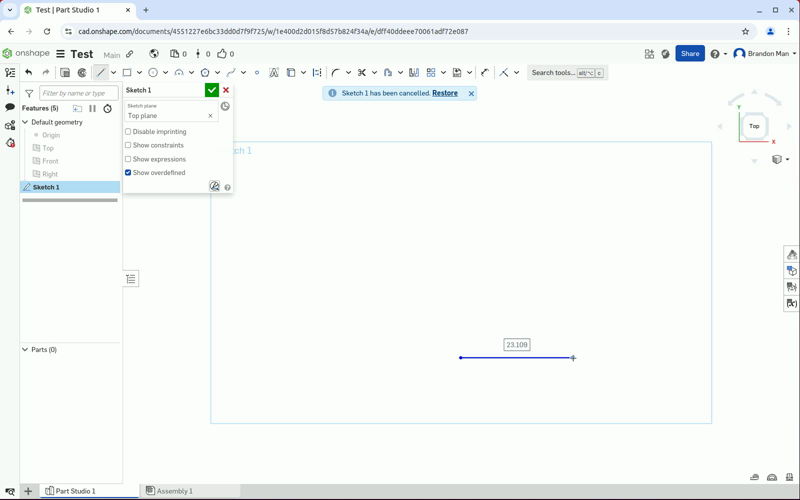
mouse_move(573, 283)
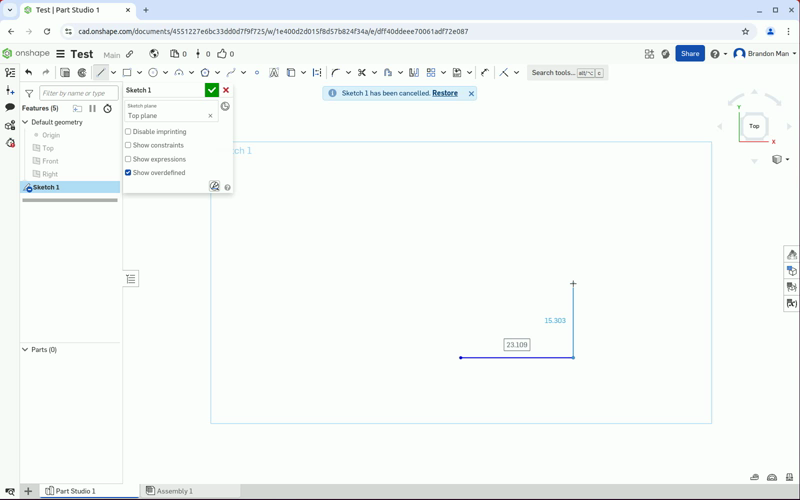
click(573, 283)
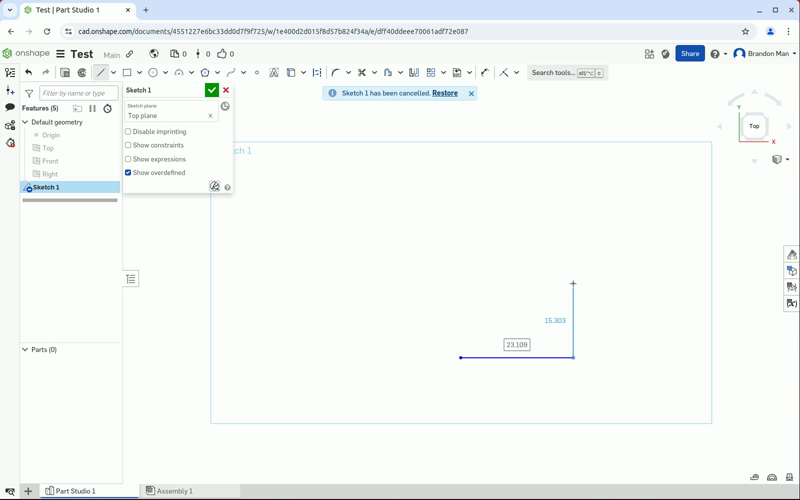
key_up(shift)
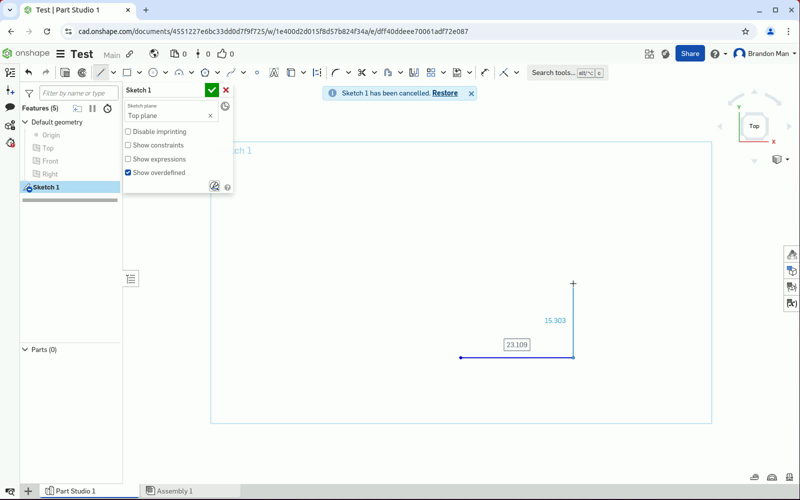
key_down(shift)
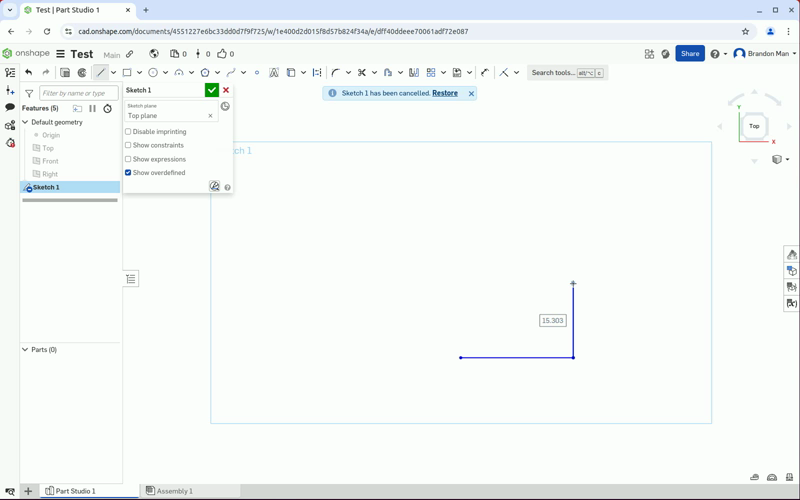
mouse_move(460, 283)
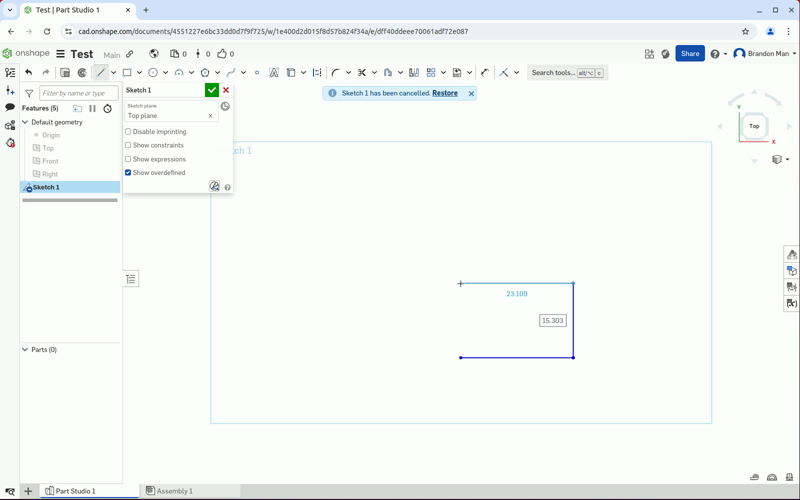
click(460, 283)
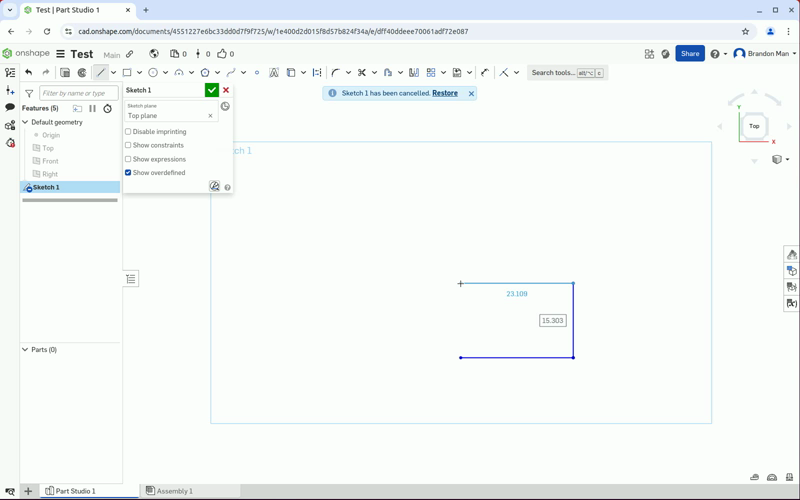
key_up(shift)
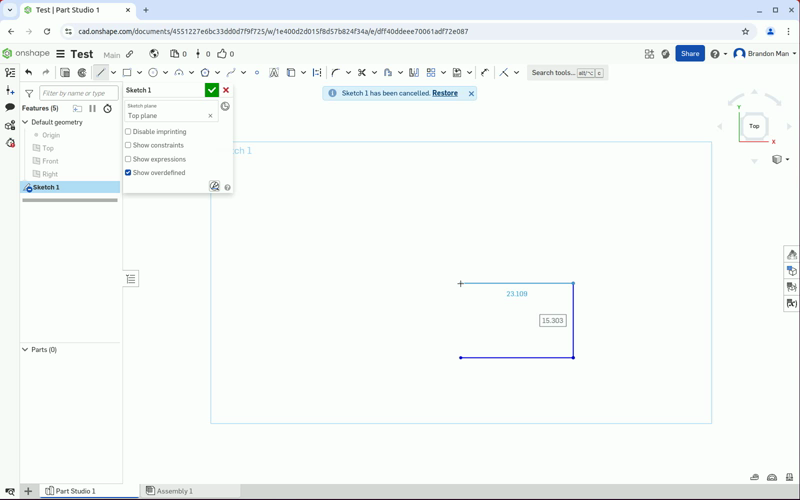
key_down(shift)
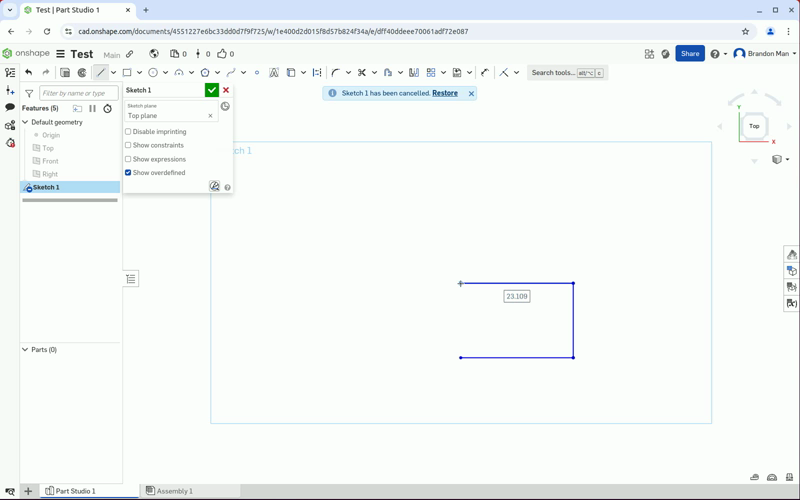
mouse_move(460, 357)
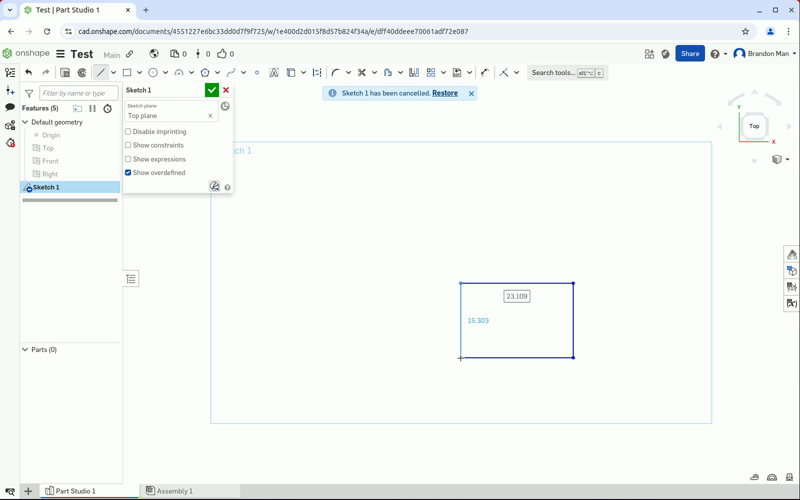
key_up(shift)
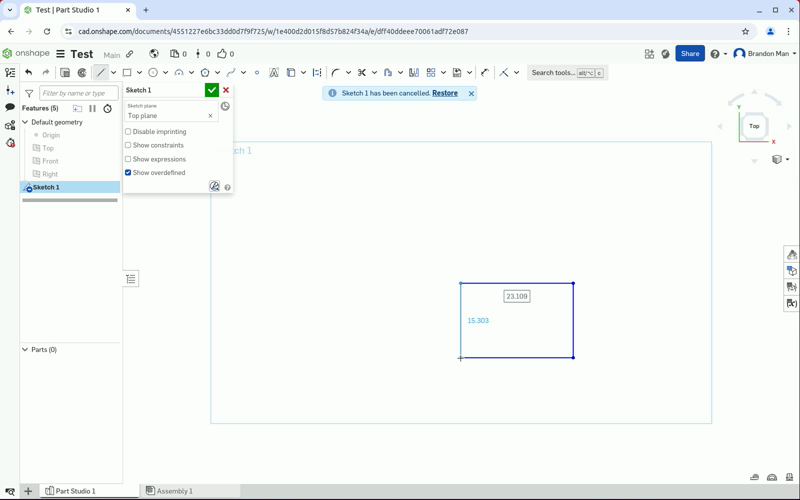
click(460, 357)
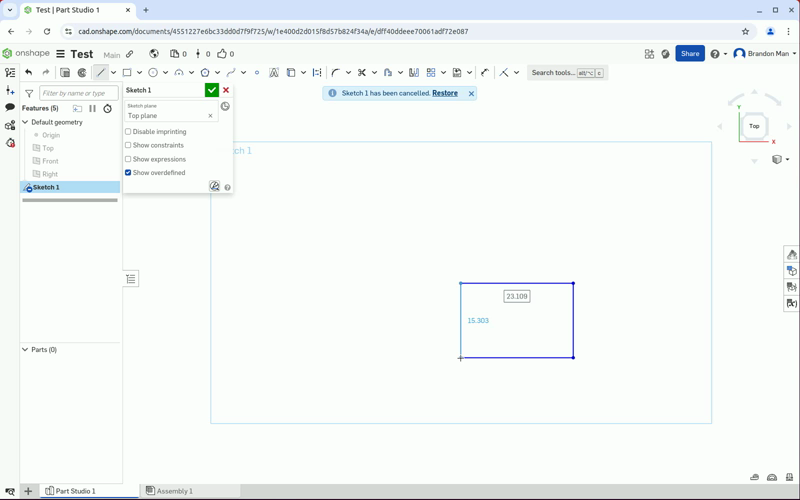
key(esc)
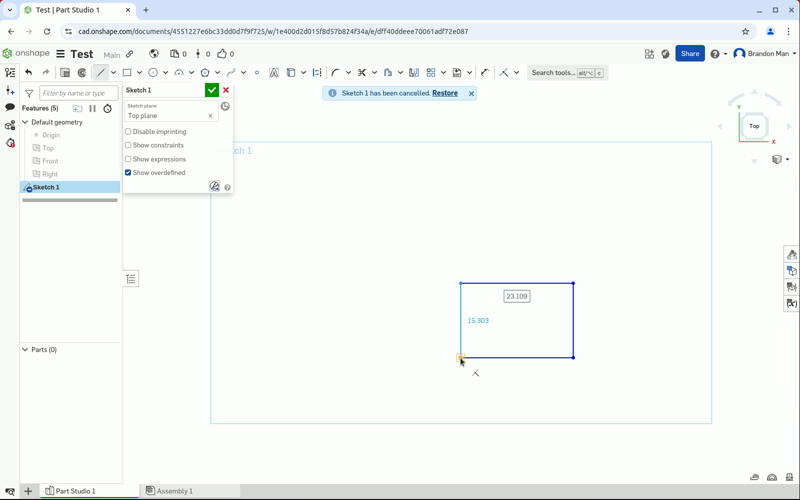
mouse_move(481, 310)
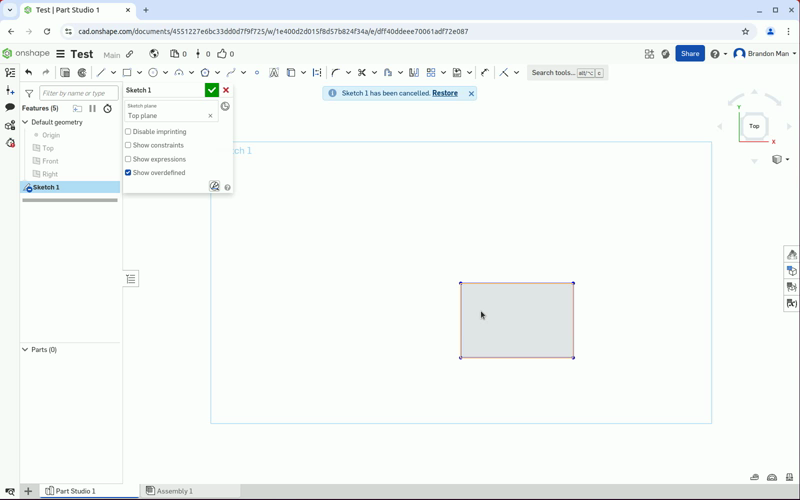
click(481, 310)
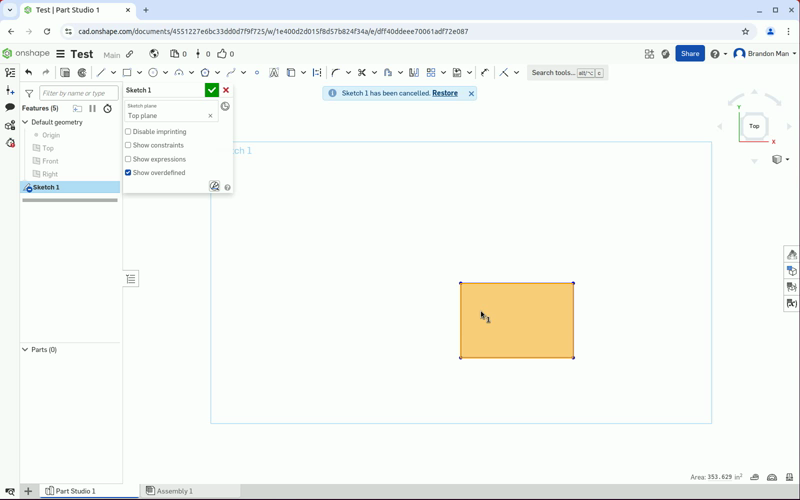
mouse_move(73, 352)
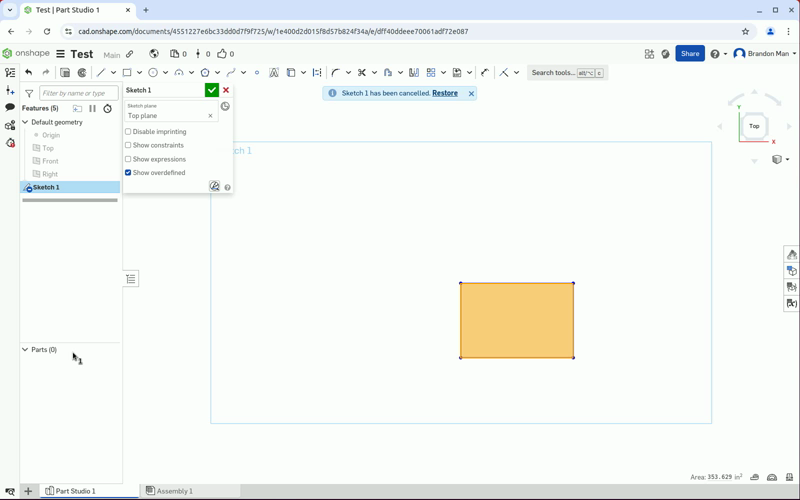
key(shift+y)
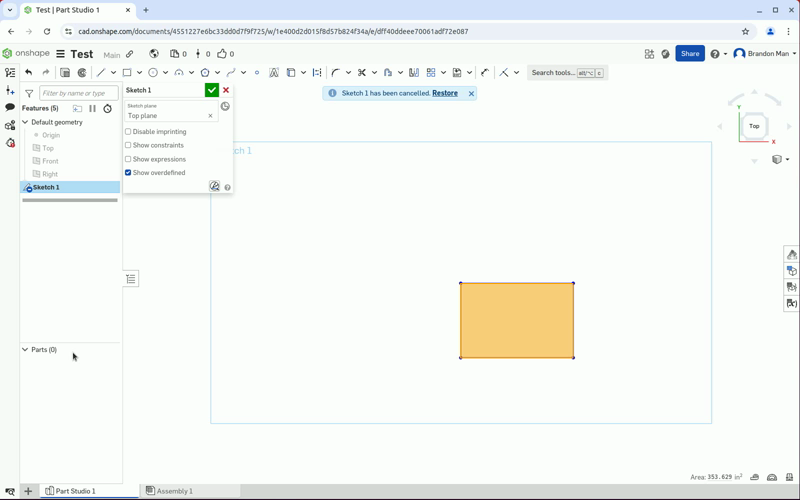
key(shift+e)
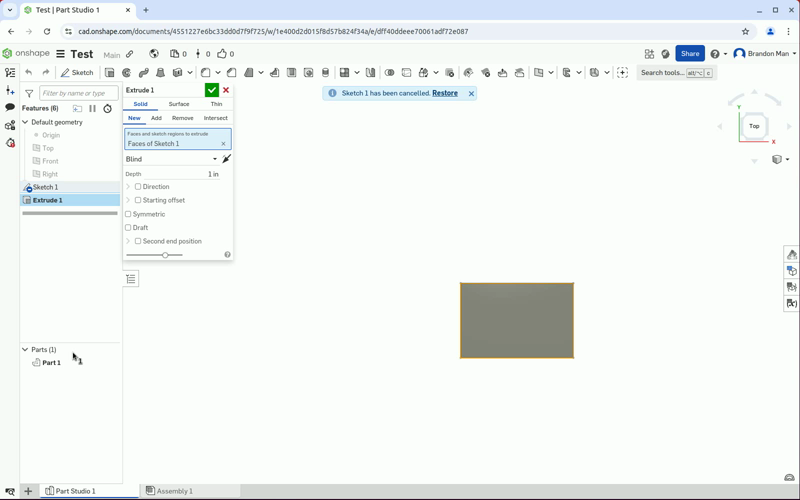
mouse_move(143, 106)
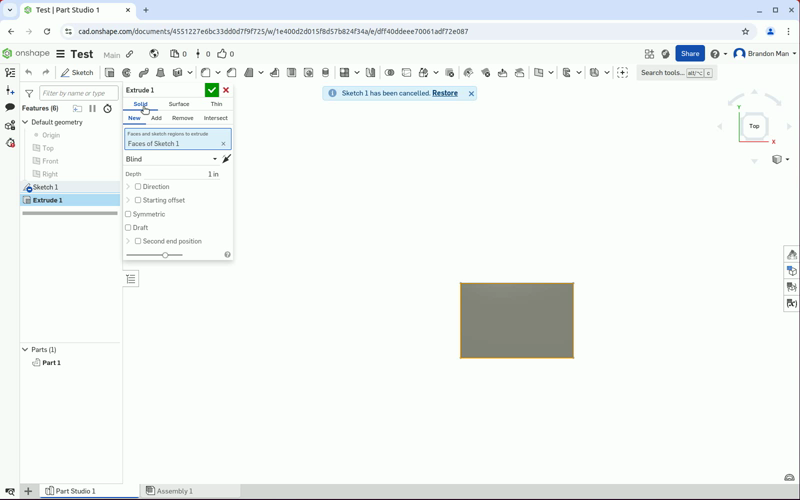
click(143, 106)
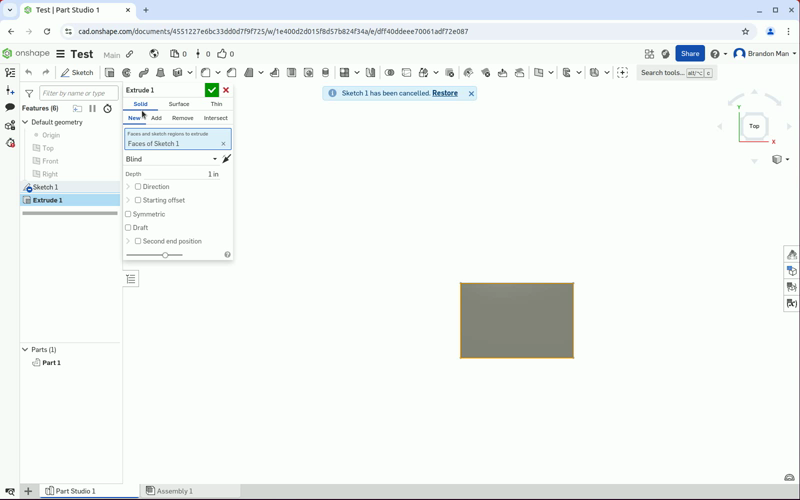
mouse_move(137, 120)
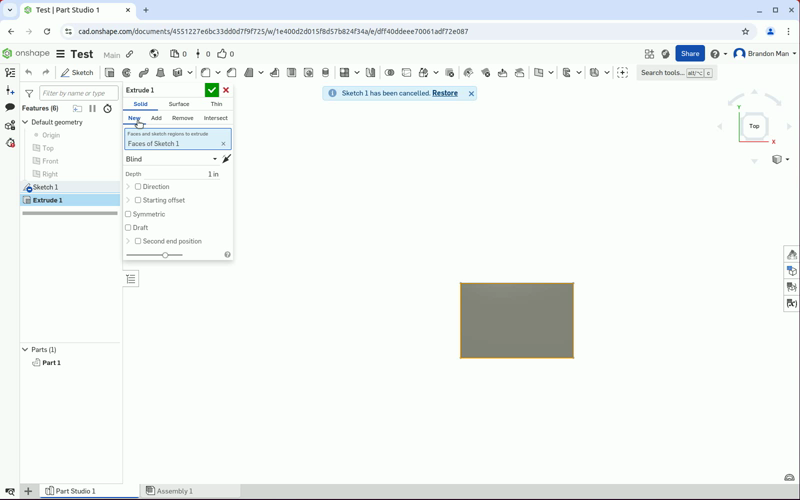
click(137, 120)
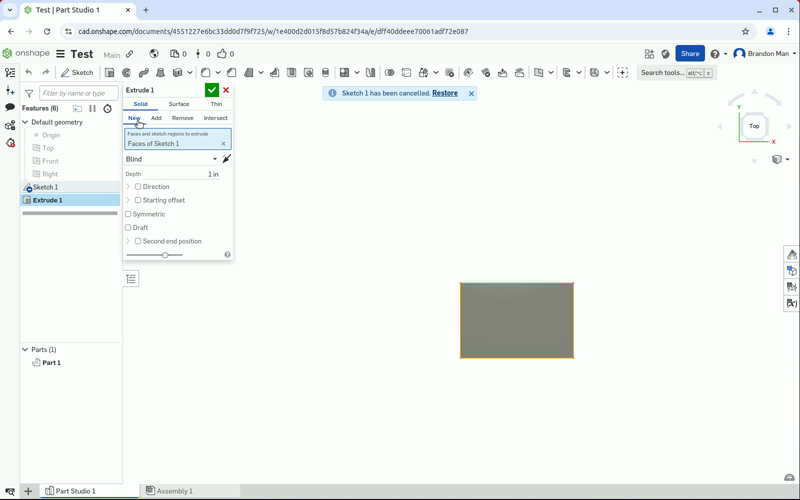
key(tab, 4)
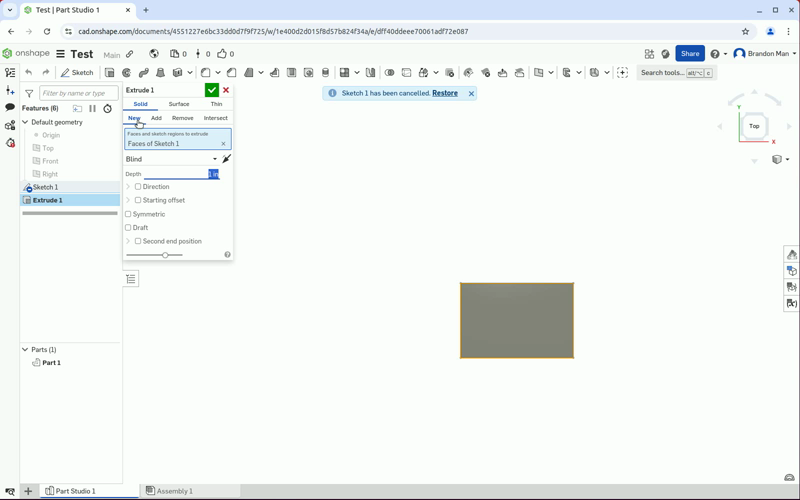
text(3.851)
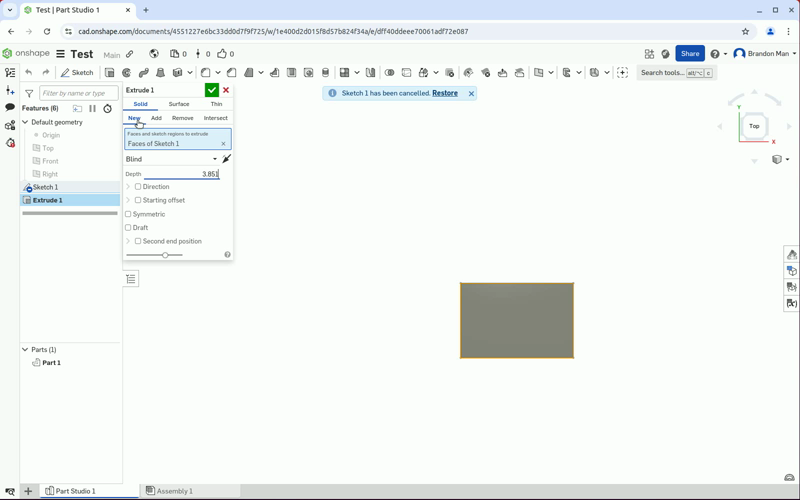
key(enter)
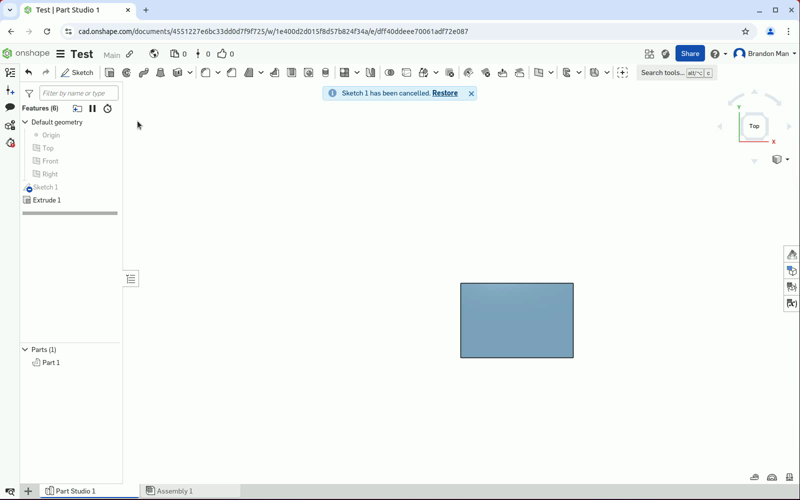
key(shift+h)
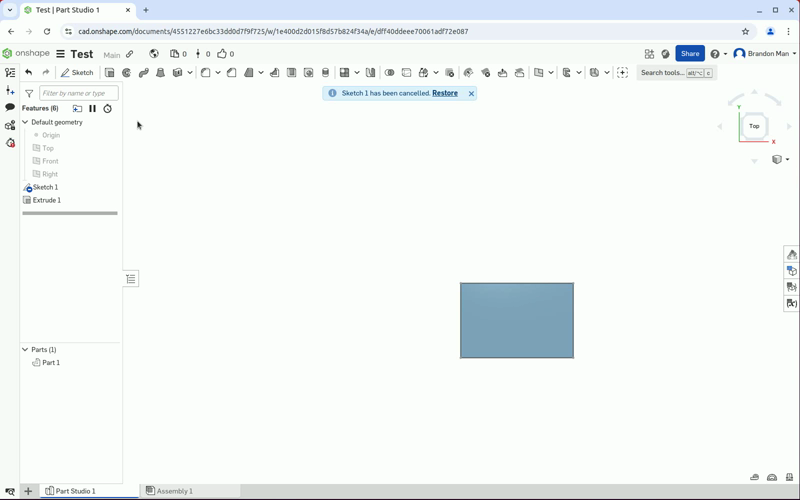
key(shift+h)
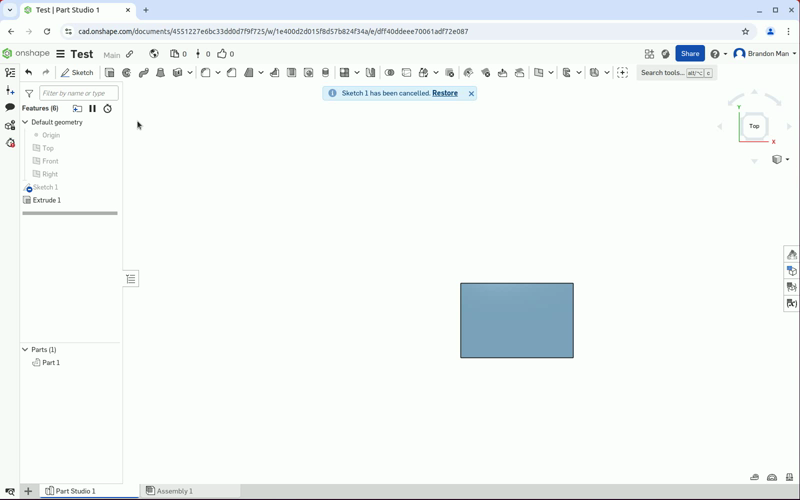
mouse_move(73, 189)
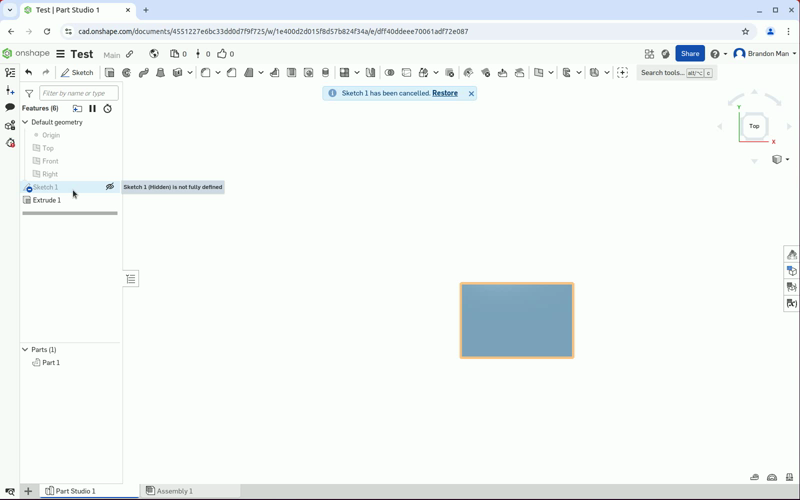
click(73, 189)
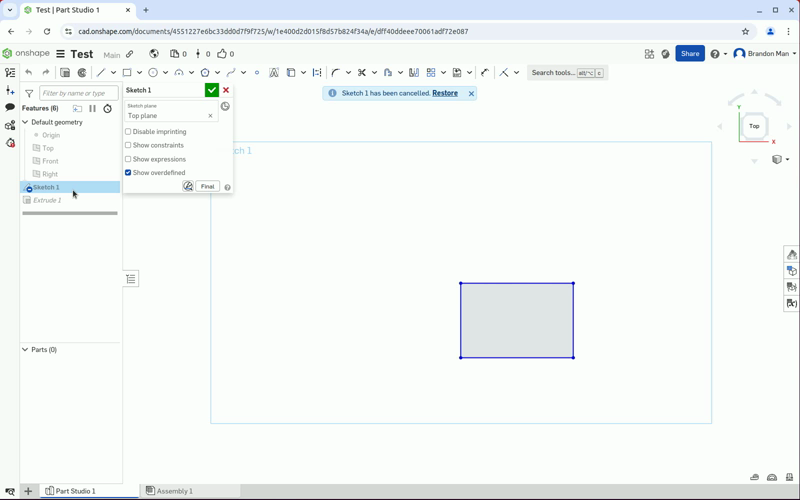
mouse_move(229, 92)
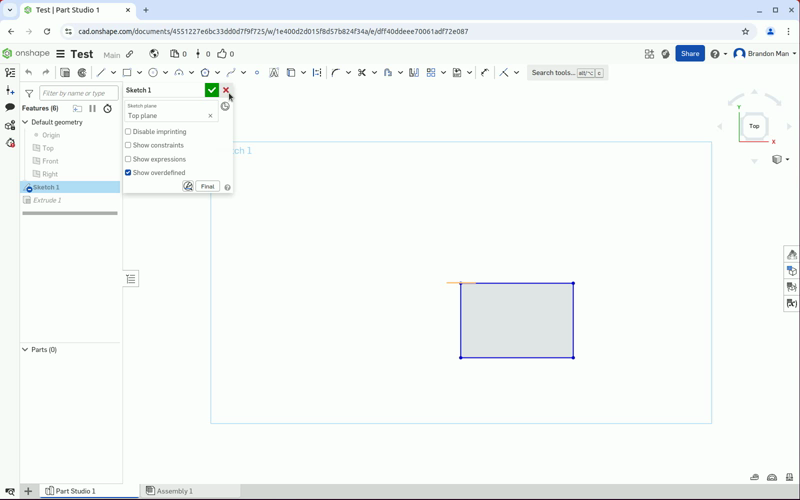
click(229, 92)
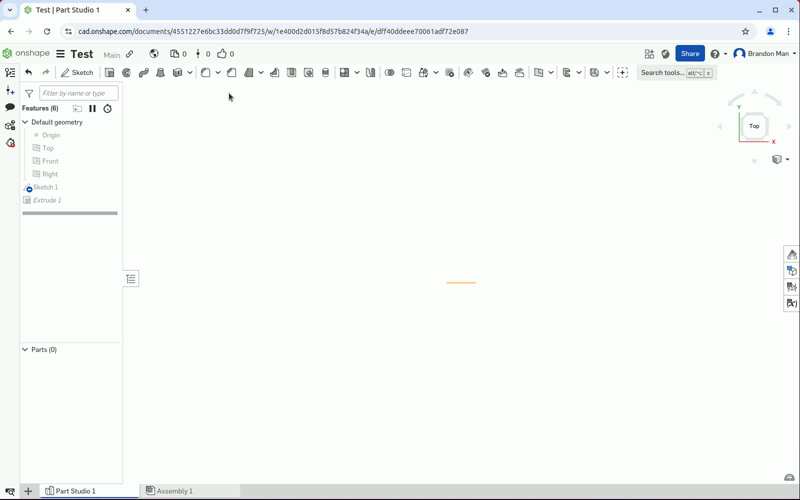
mouse_move(73, 352)
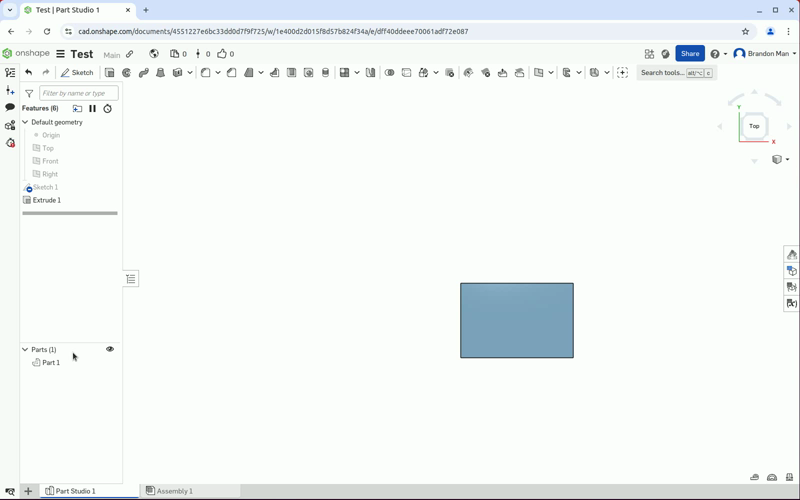
key(y)
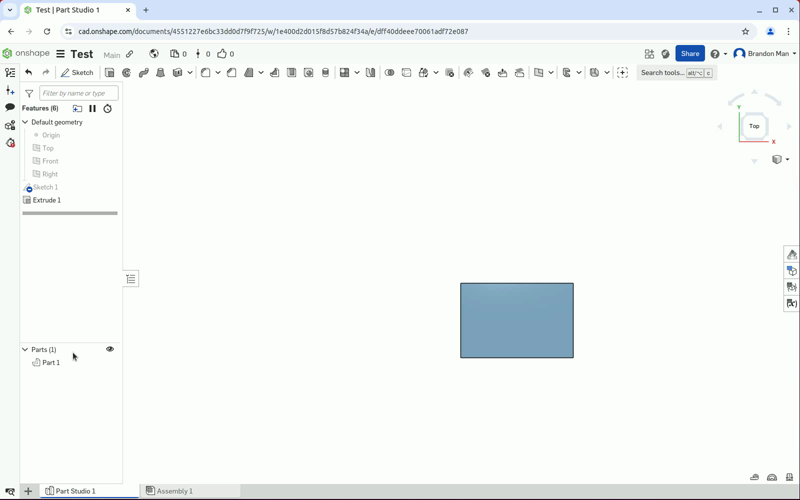
key(shift+p)
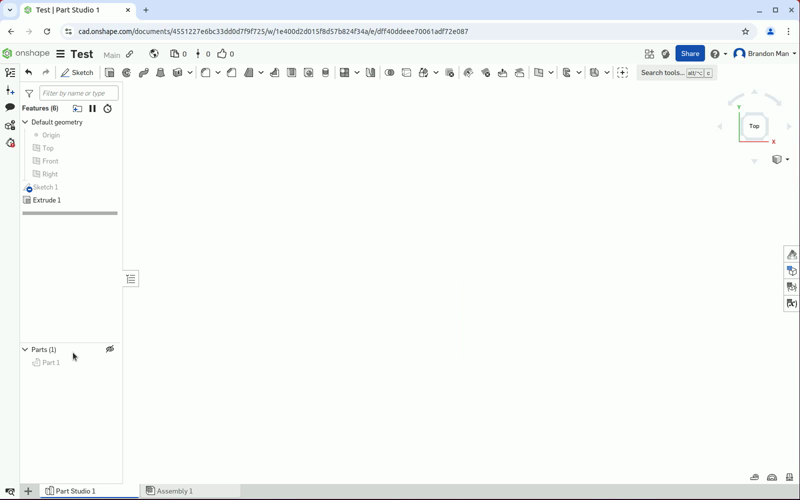
key(space)
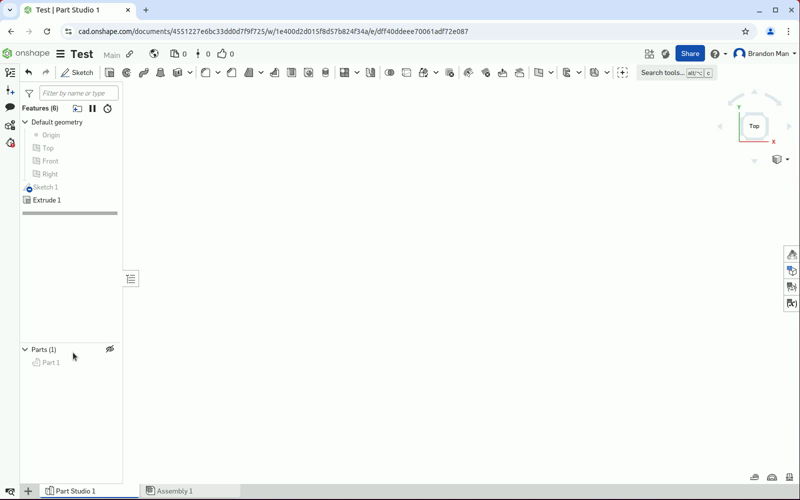
key_down(shift)
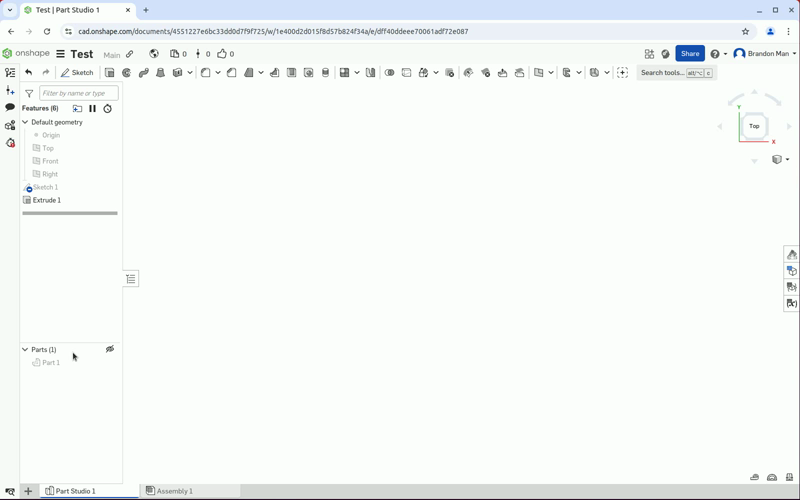
key(up)
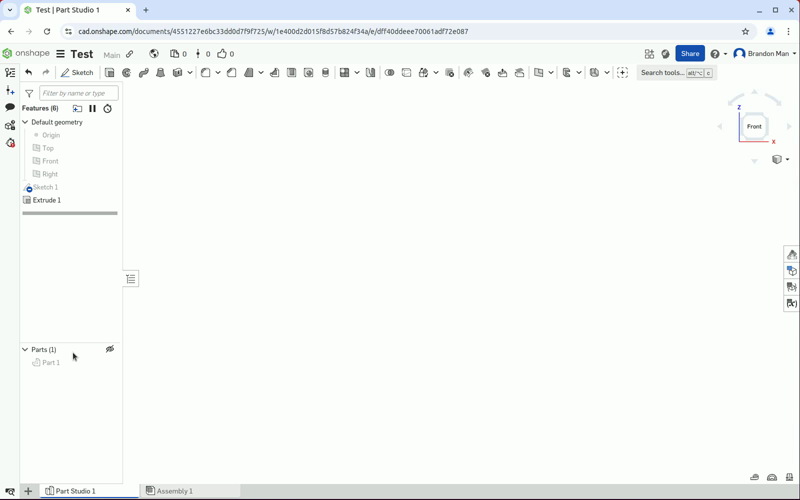
key_up(shift)
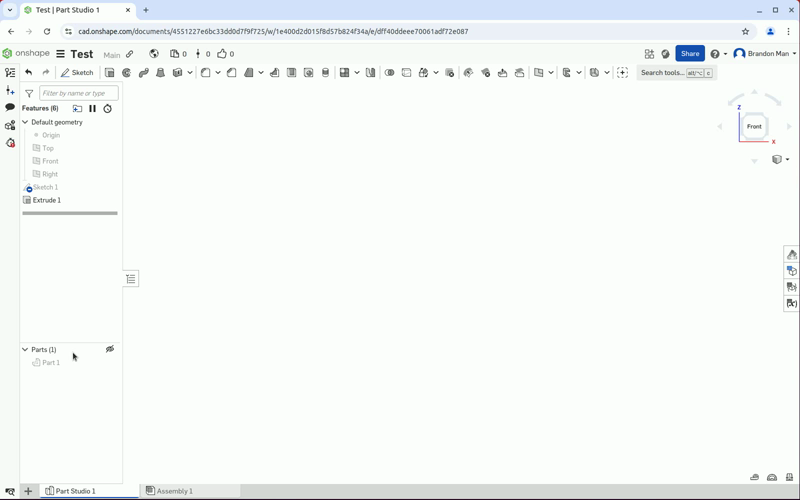
key(space)
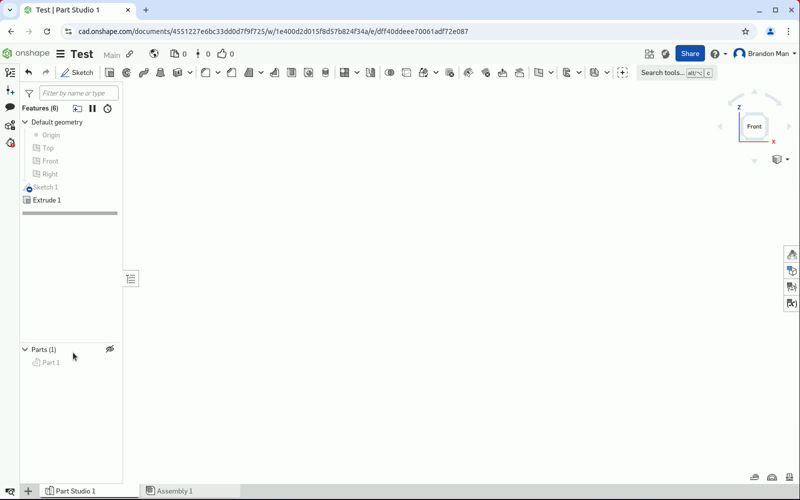
key_down(shift)
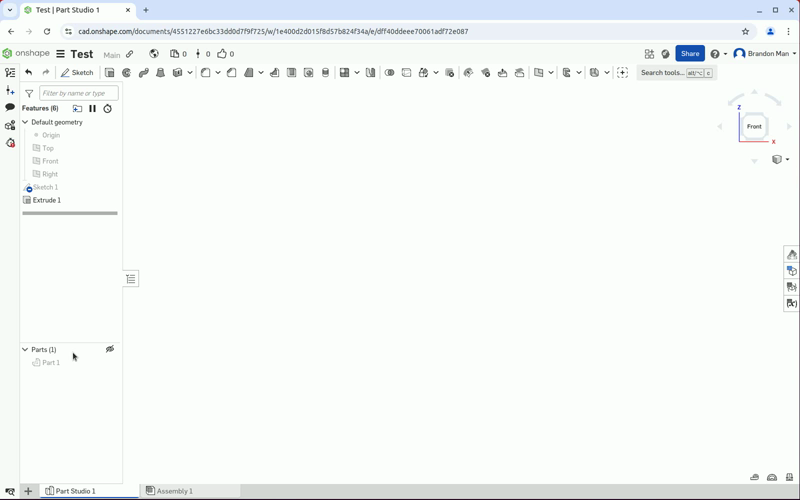
key(left)
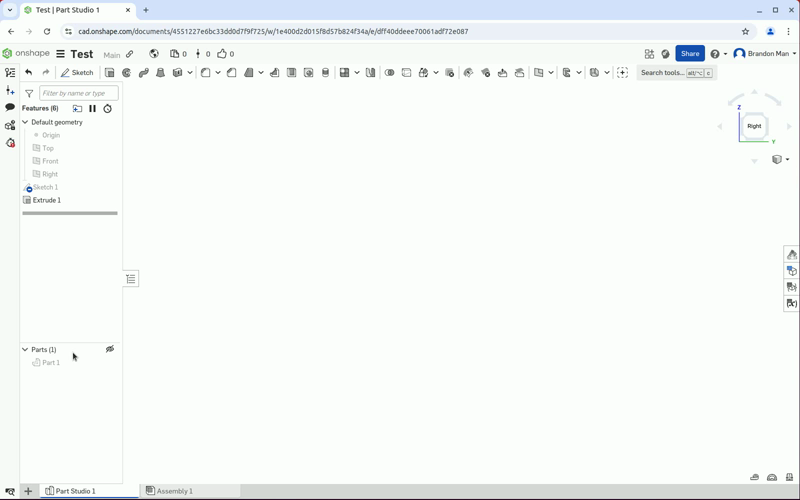
key_up(shift)
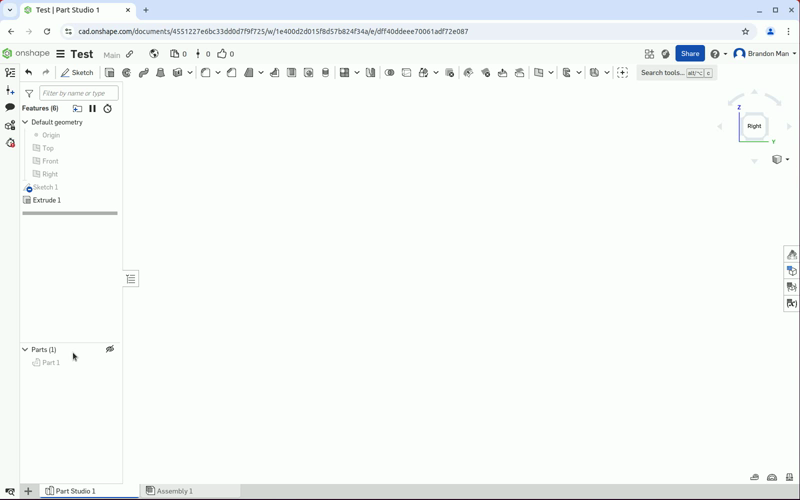
mouse_move(73, 352)
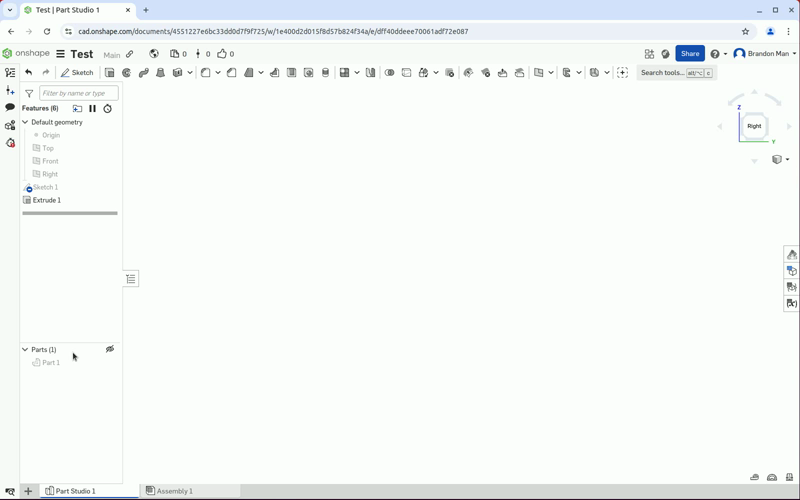
key(shift+y)
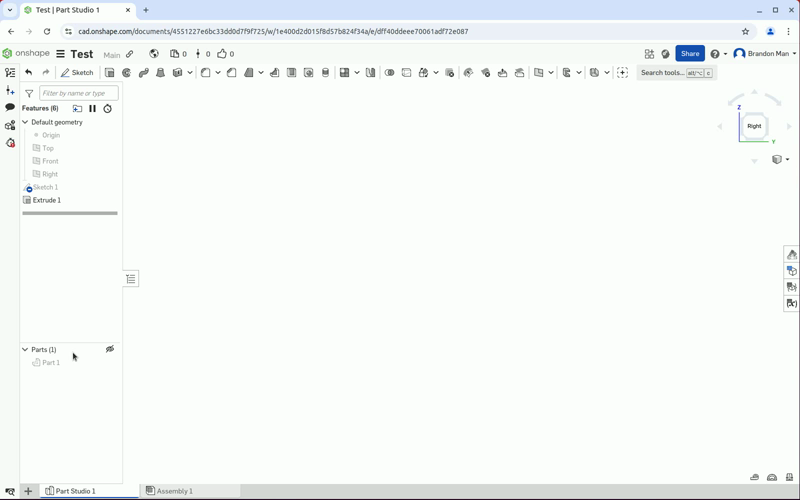
key(shift+s)
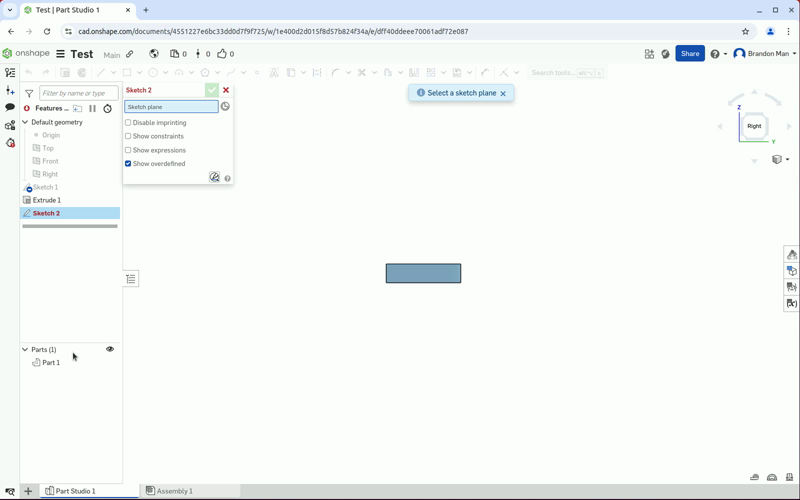
mouse_move(73, 176)
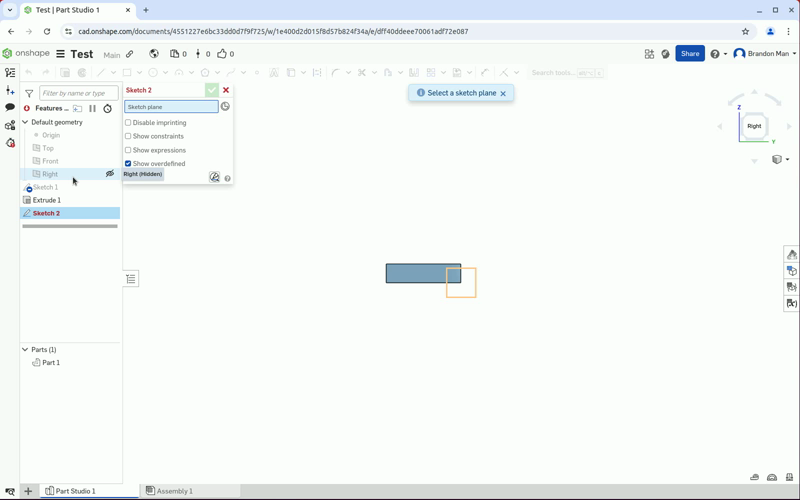
click(73, 176)
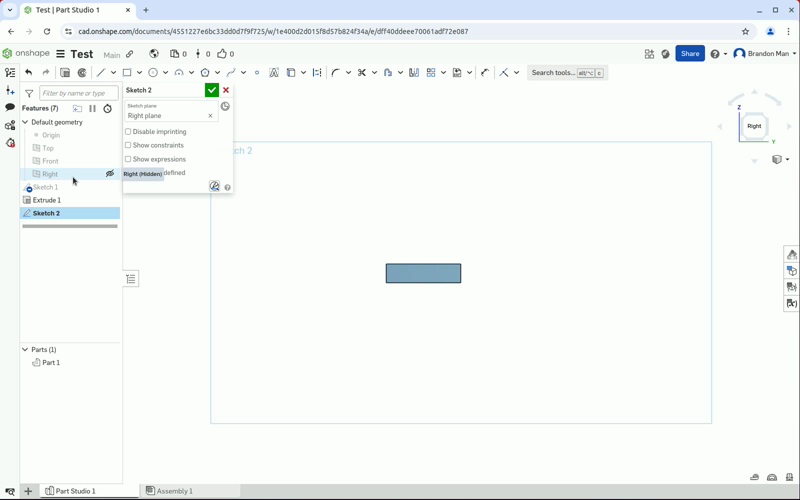
mouse_move(73, 352)
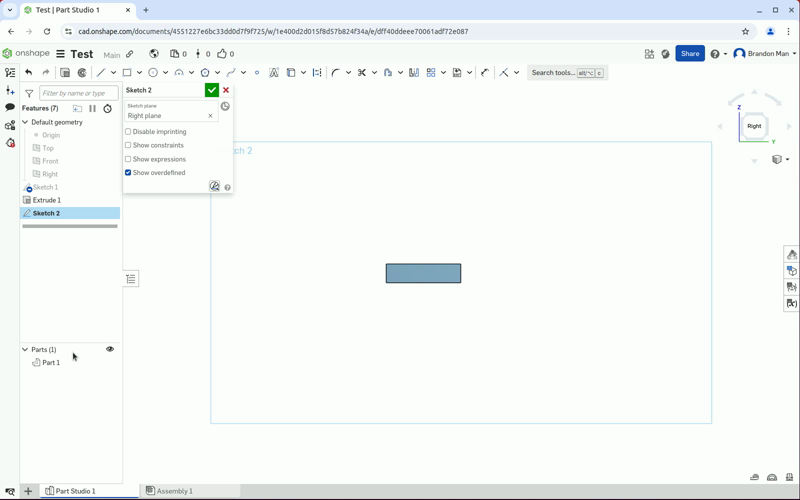
key(y)
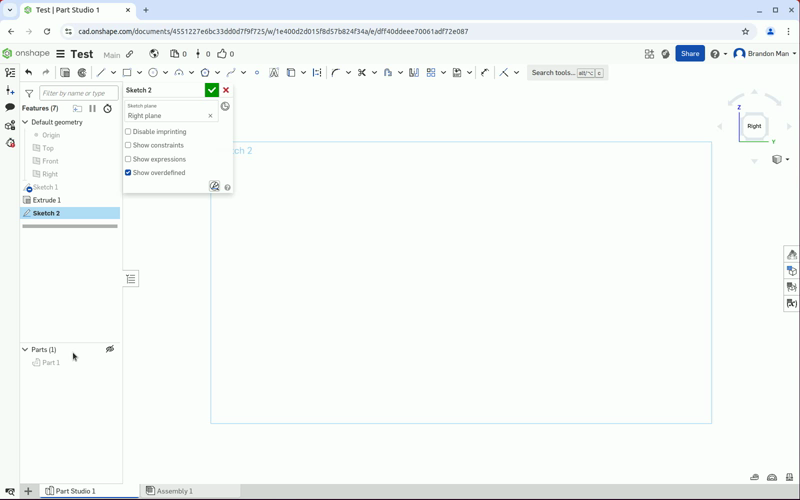
key(l)
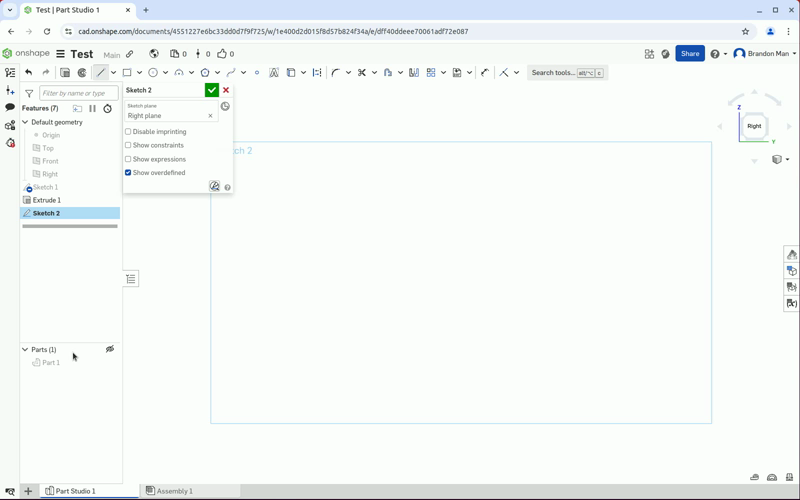
key_down(shift)
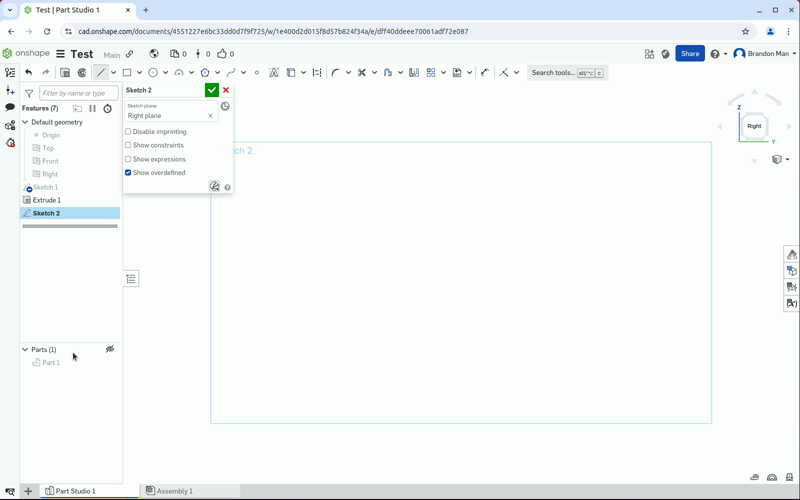
mouse_move(385, 264)
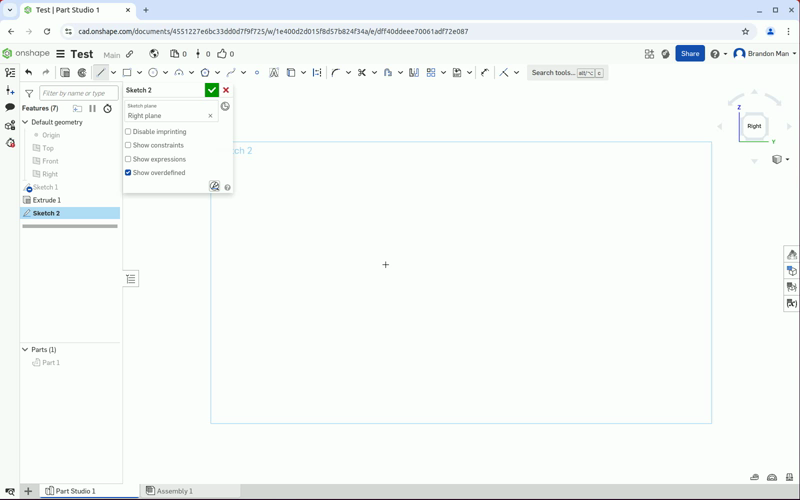
click(385, 264)
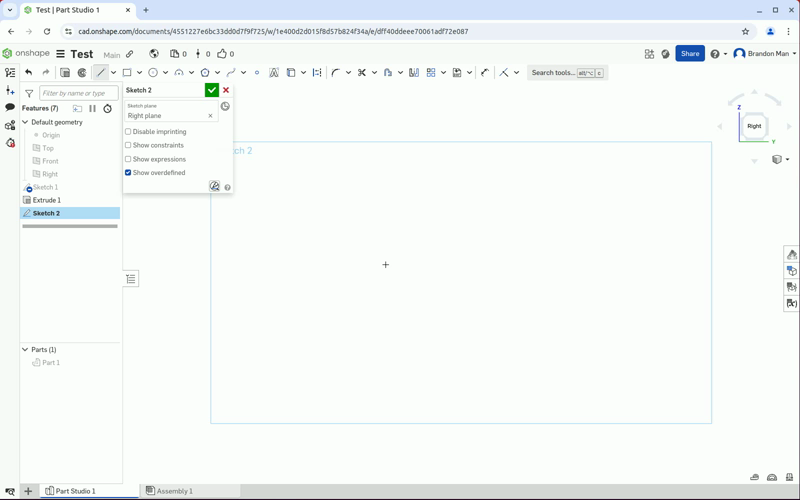
key_up(shift)
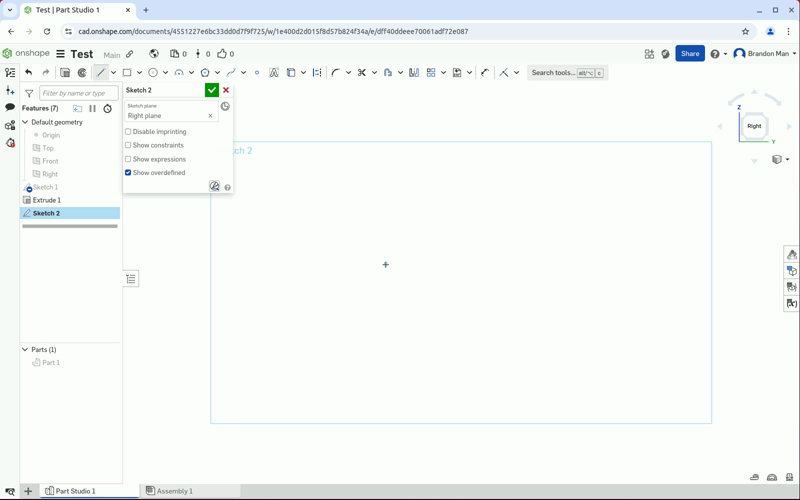
key_down(shift)
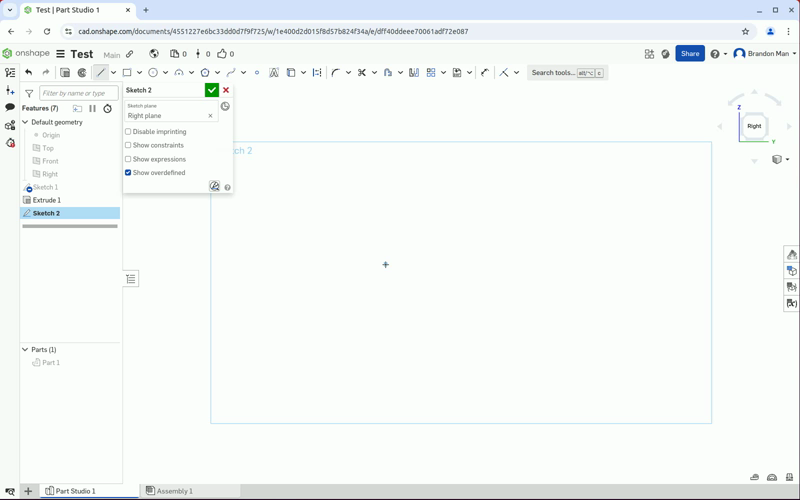
mouse_move(461, 264)
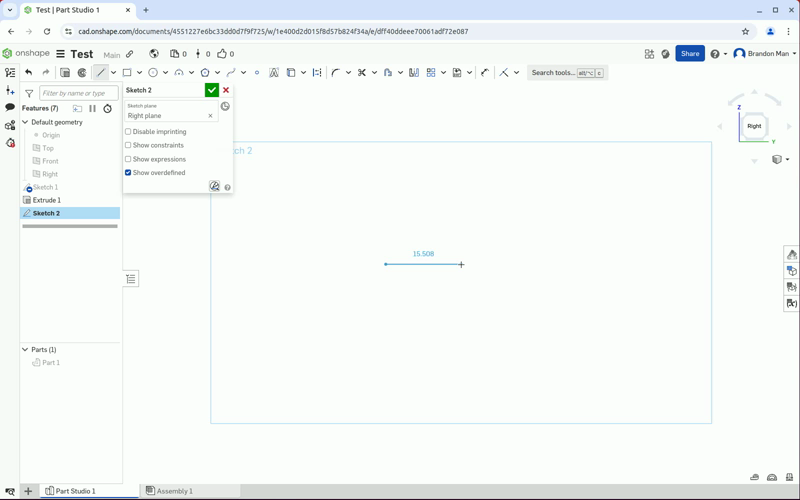
click(461, 264)
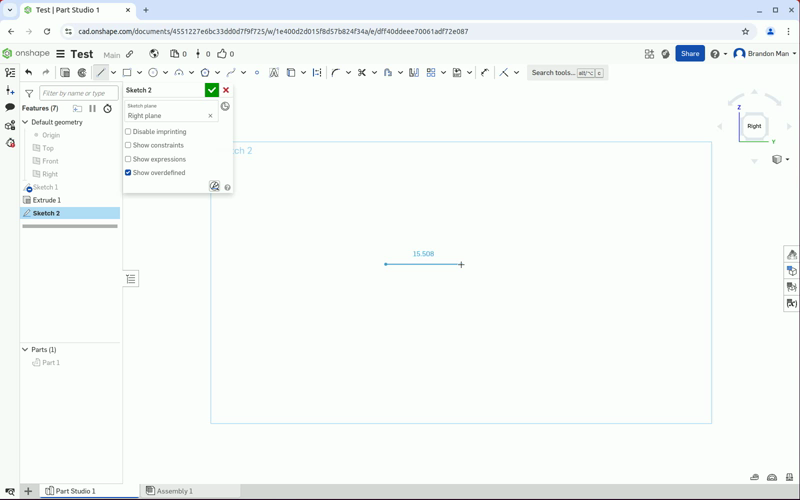
key_up(shift)
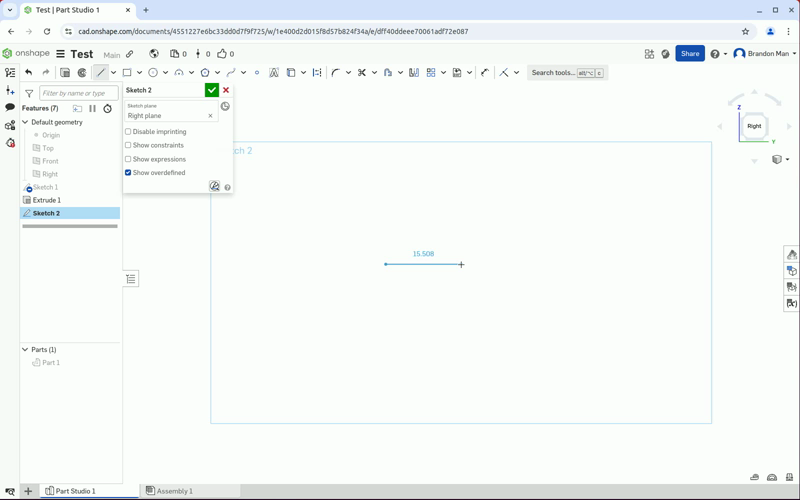
key_down(shift)
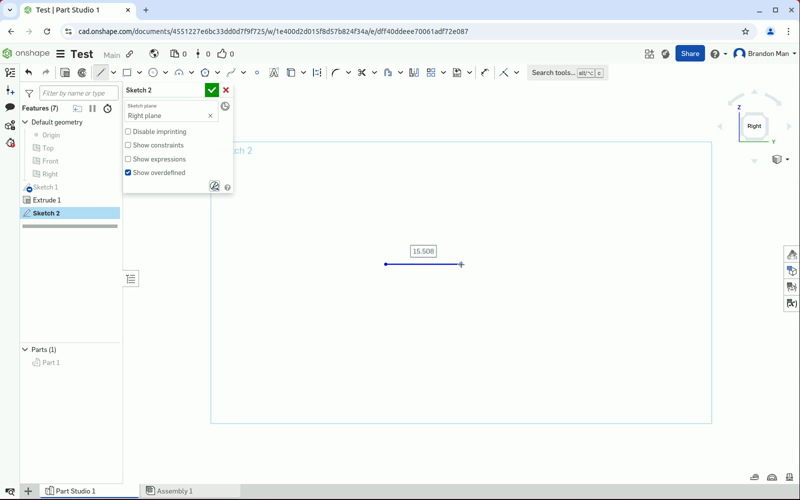
mouse_move(491, 264)
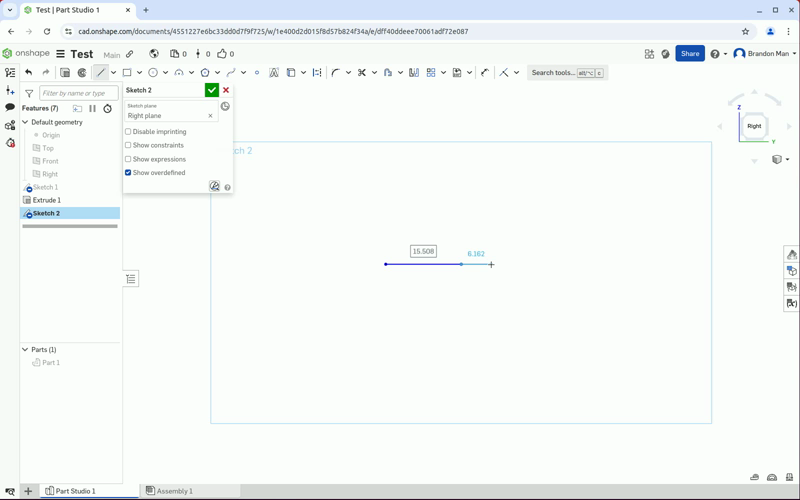
mouse_move(461, 245)
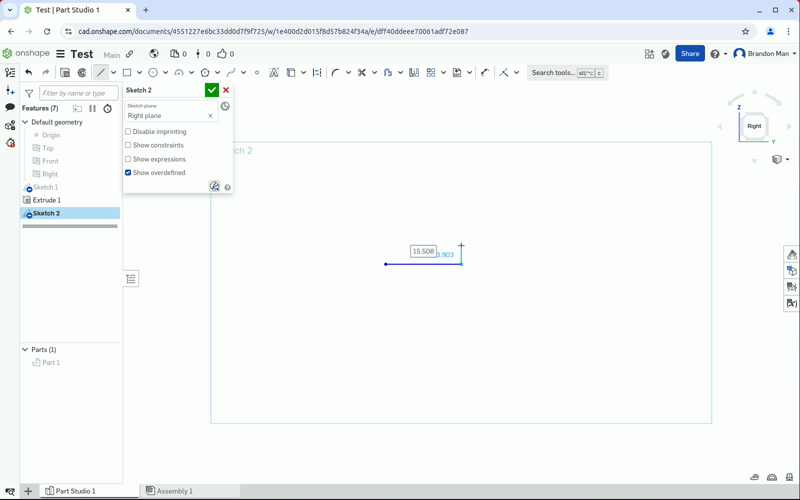
click(461, 245)
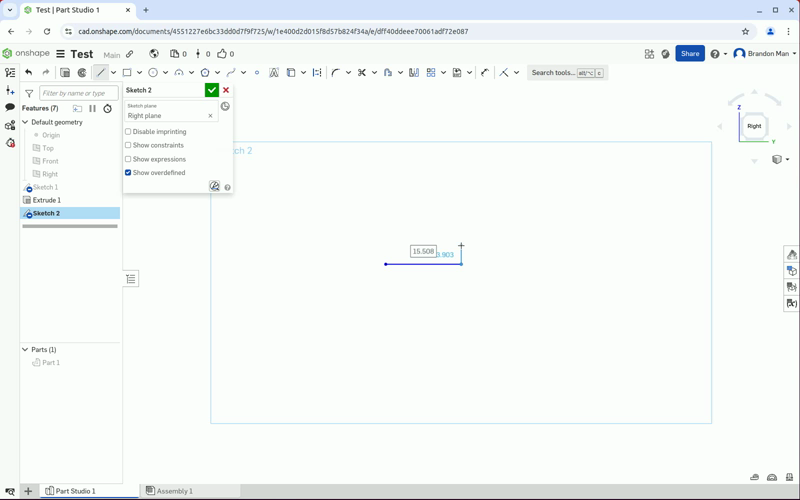
key_up(shift)
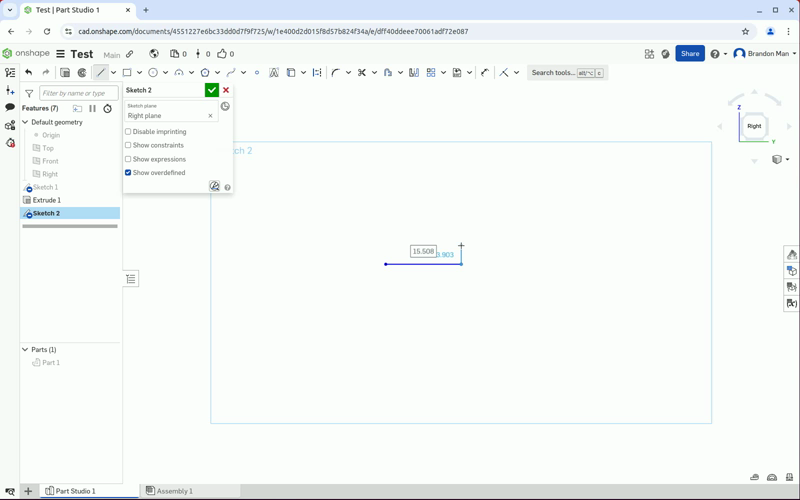
key(esc)
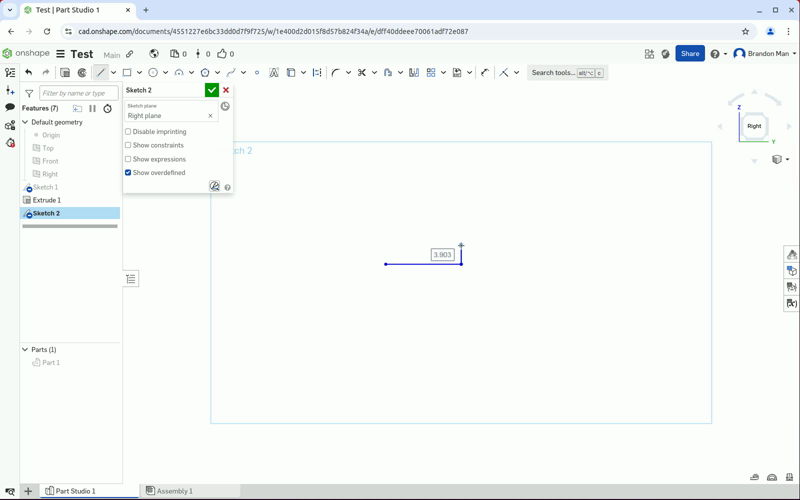
key(a)
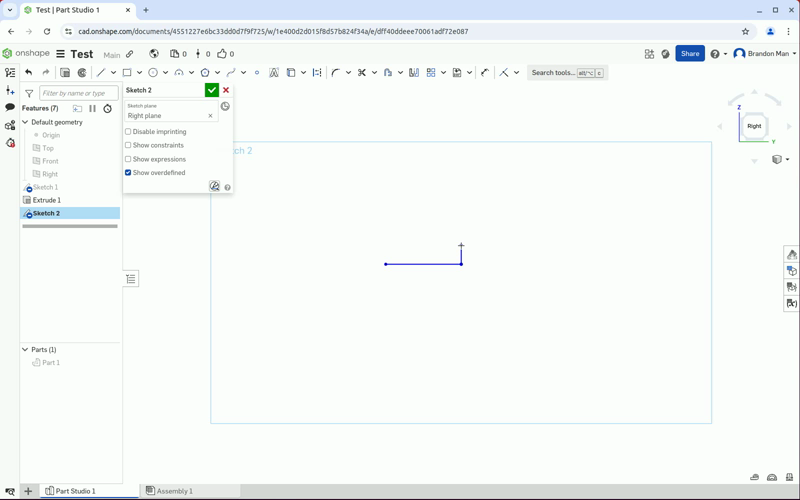
mouse_move(461, 245)
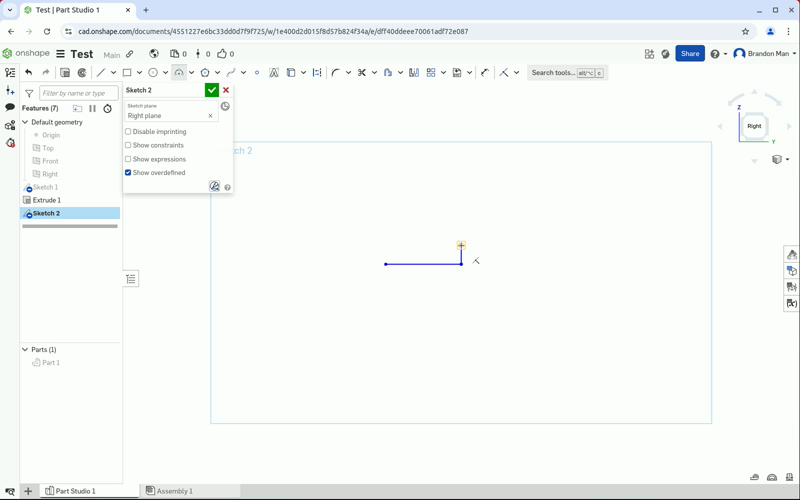
click(461, 245)
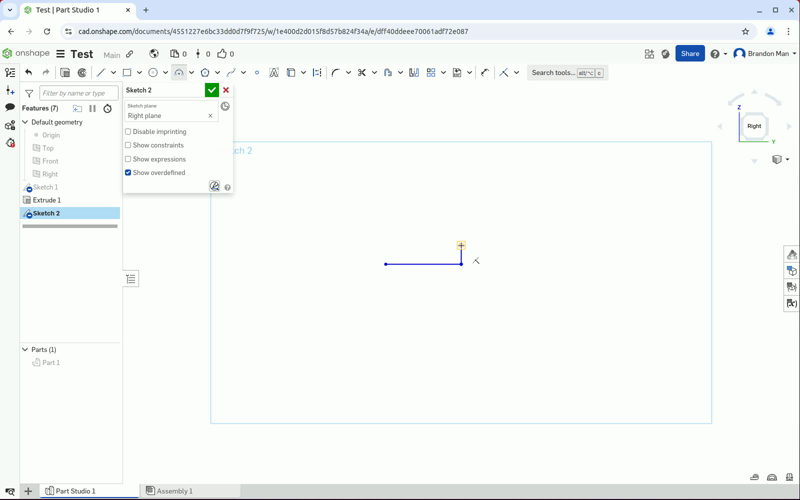
key_down(shift)
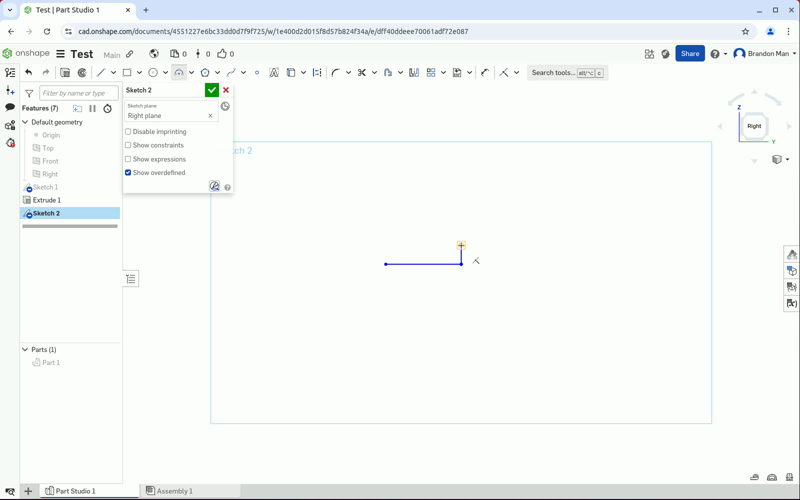
mouse_move(385, 245)
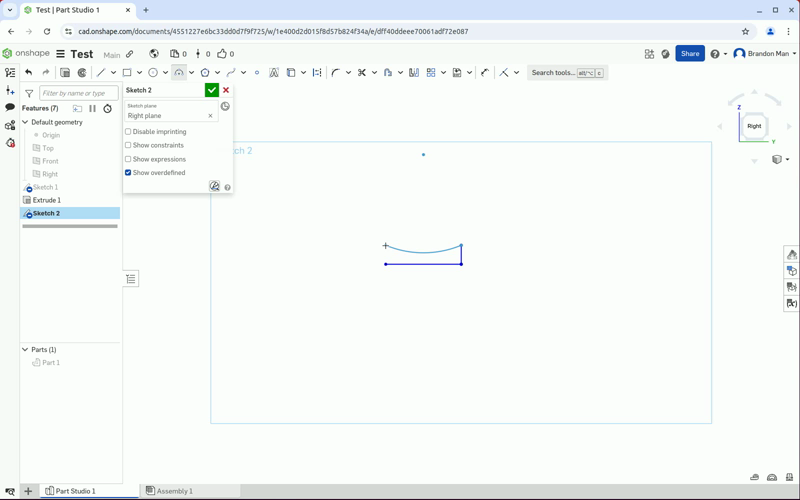
click(385, 245)
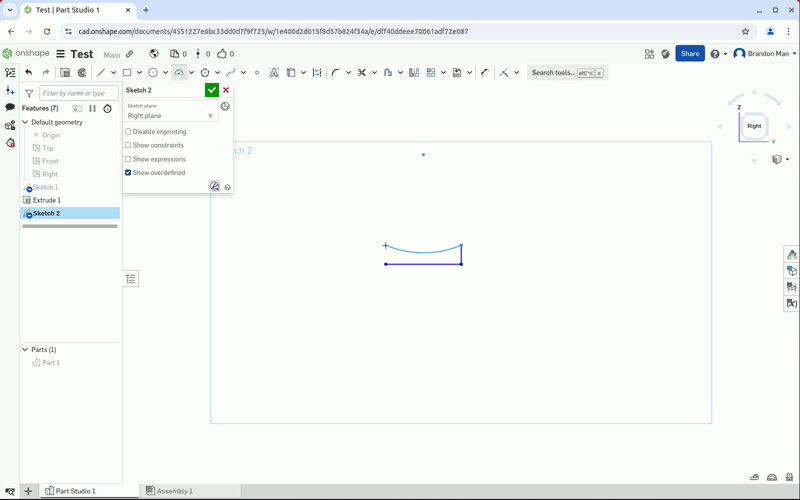
mouse_move(423, 207)
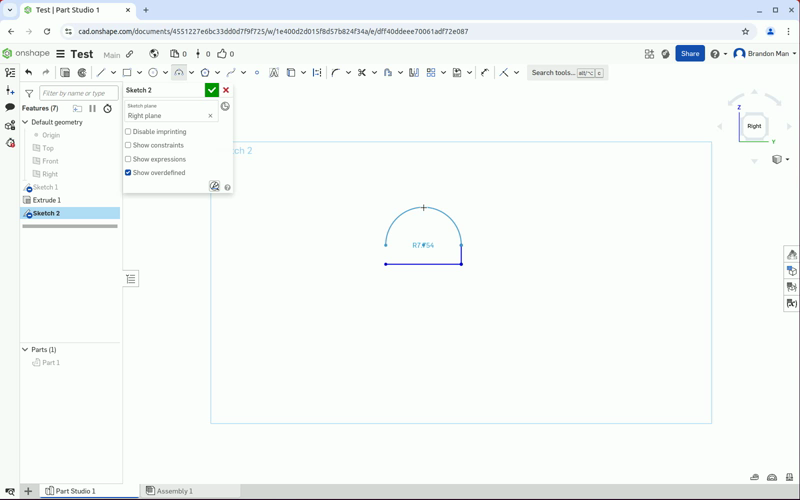
click(423, 207)
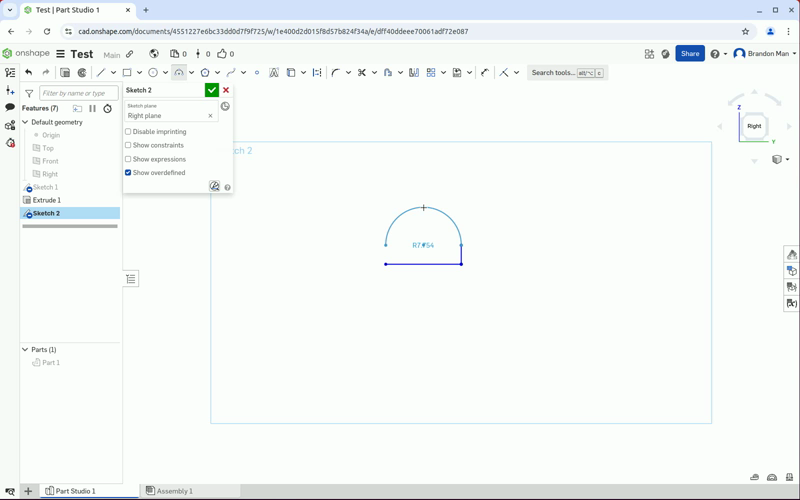
key_up(shift)
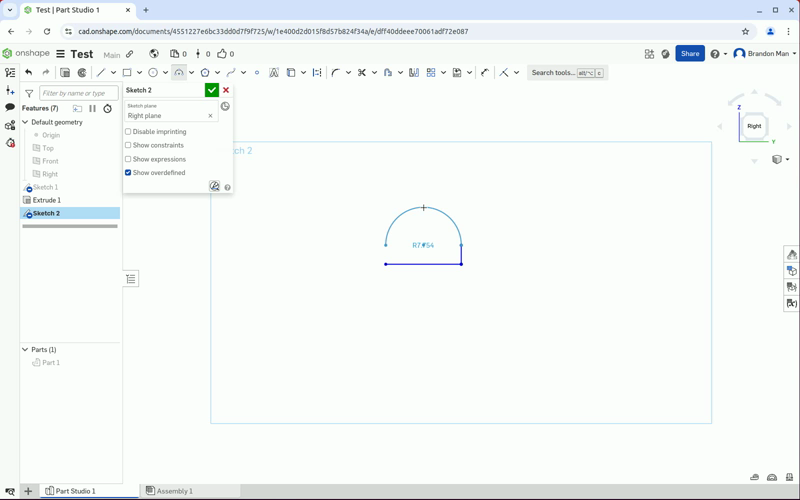
key(esc)
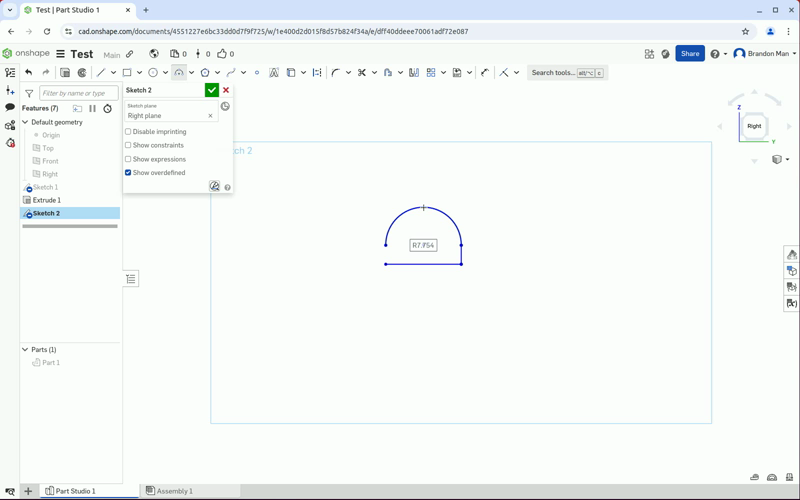
key(l)
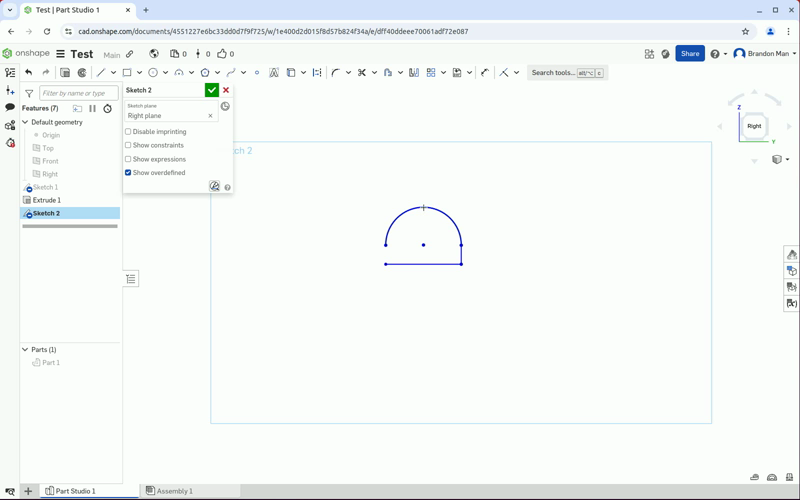
mouse_move(385, 245)
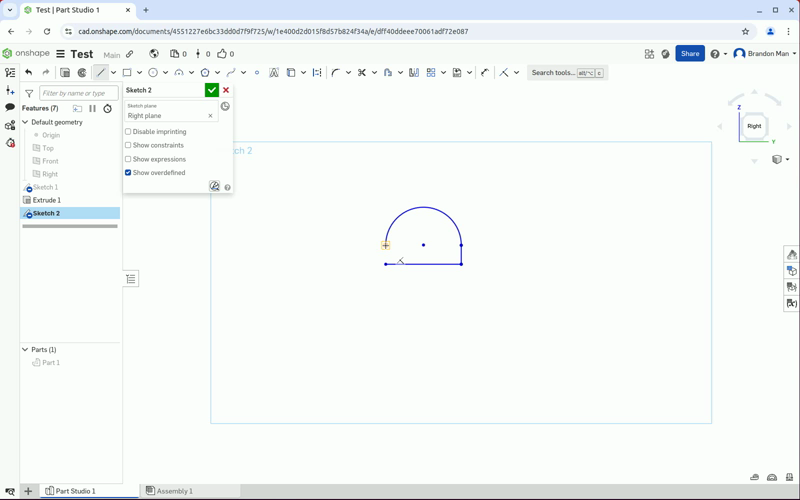
click(385, 245)
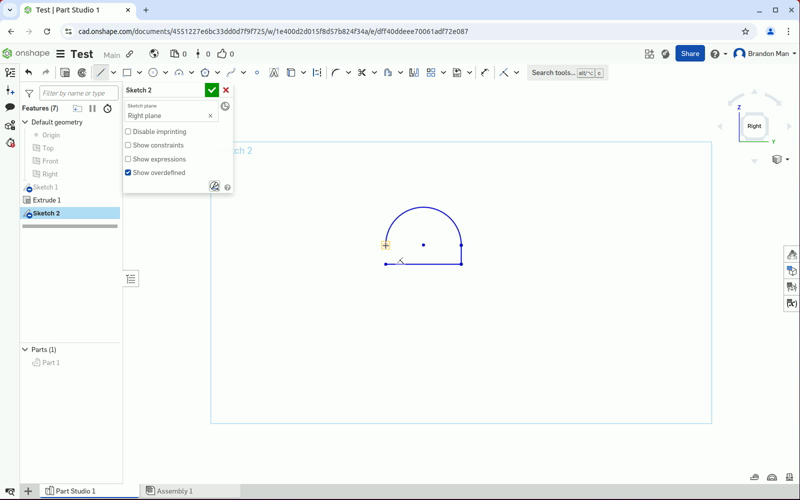
mouse_move(415, 245)
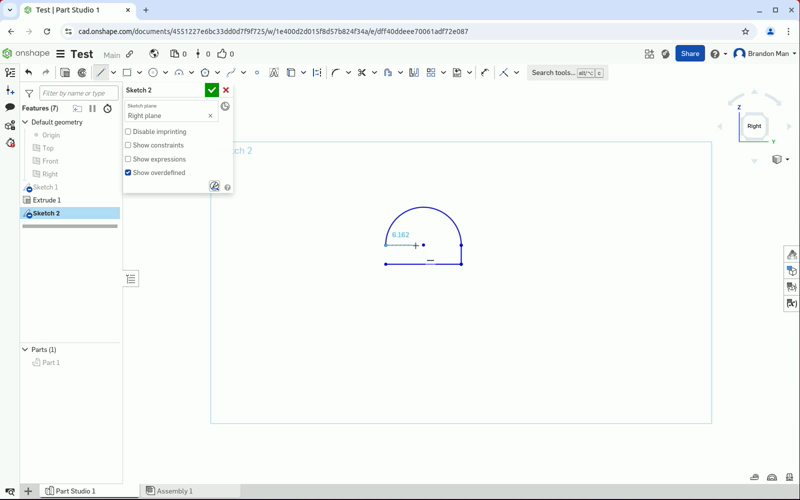
key_down(shift)
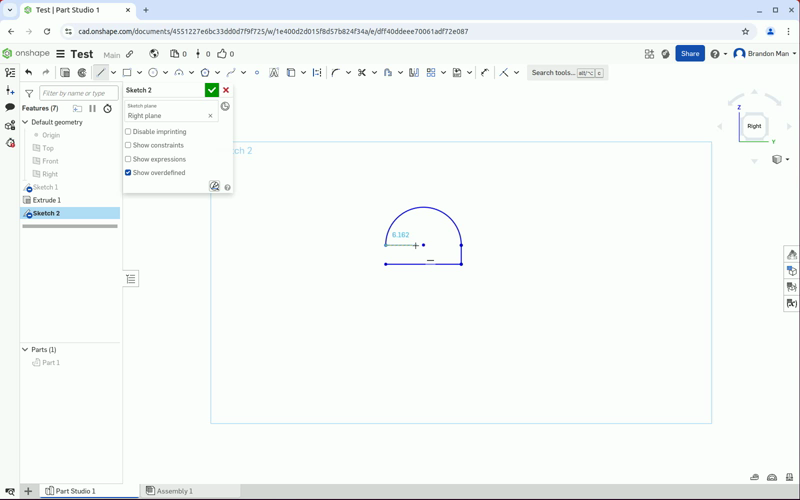
mouse_move(385, 264)
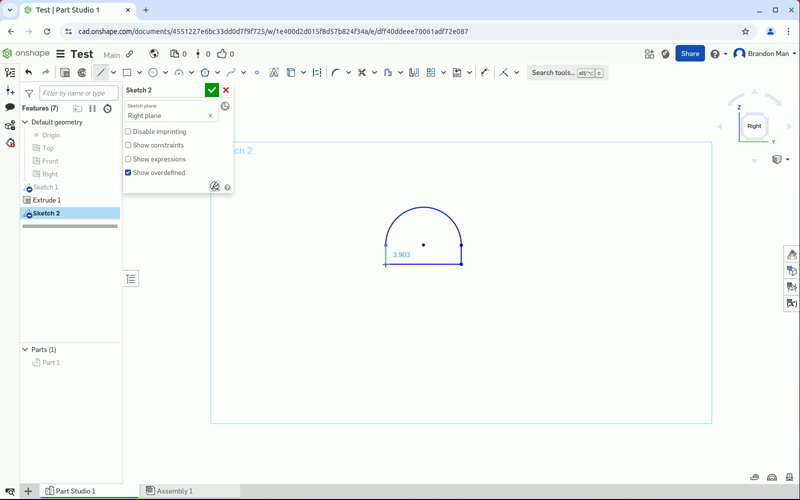
key_up(shift)
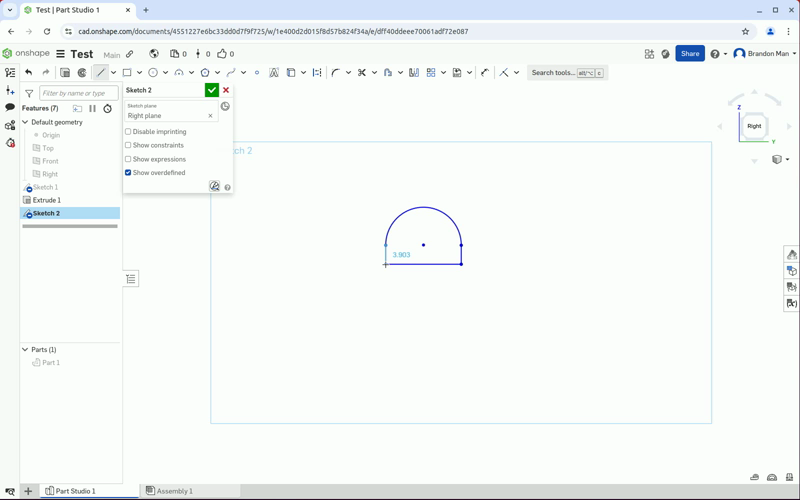
click(385, 264)
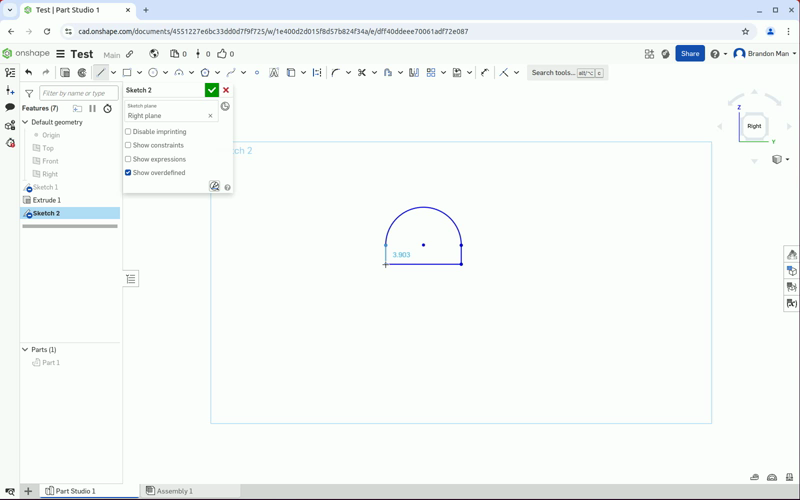
key(esc)
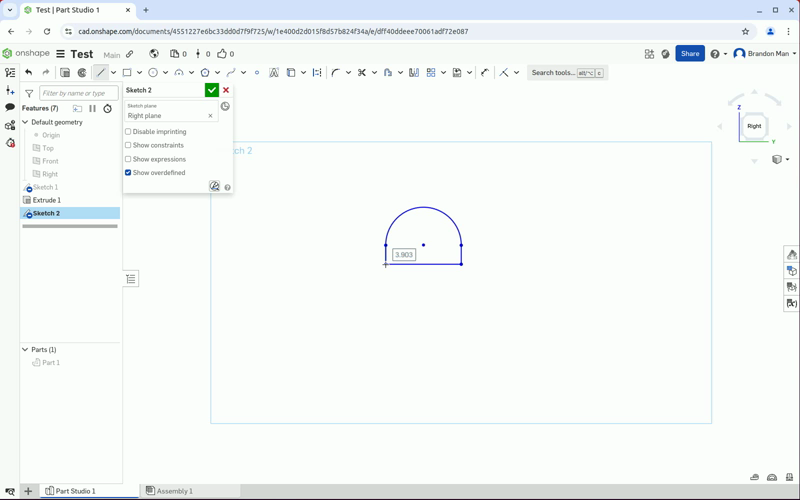
mouse_move(417, 218)
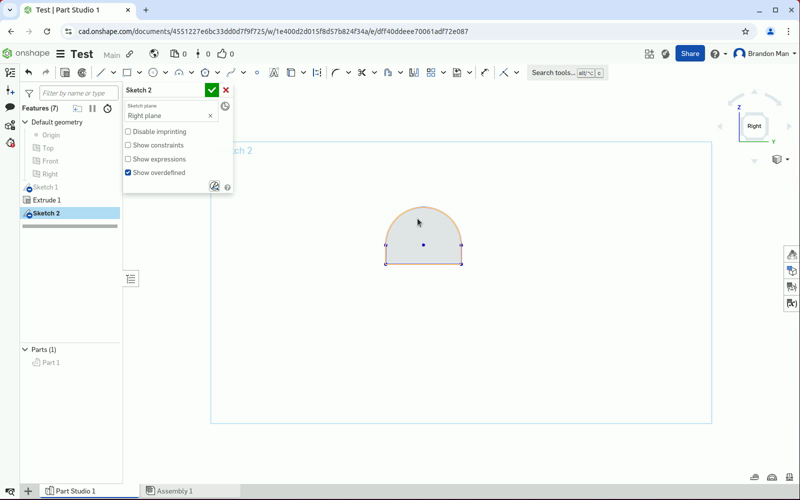
click(417, 218)
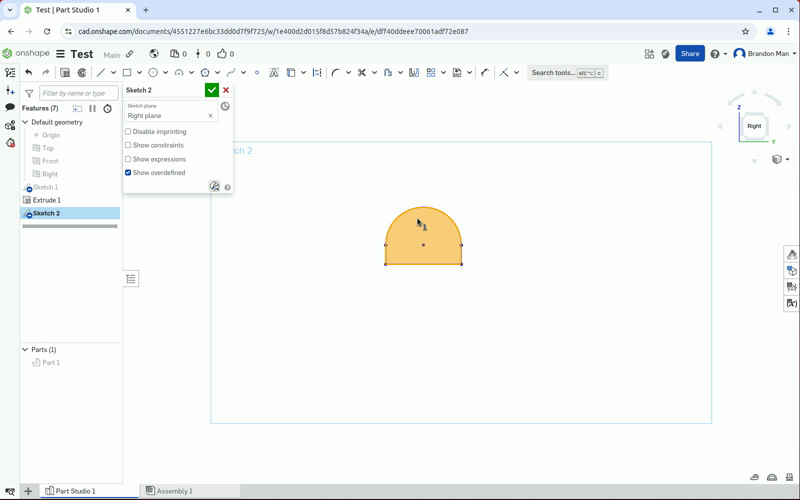
mouse_move(73, 352)
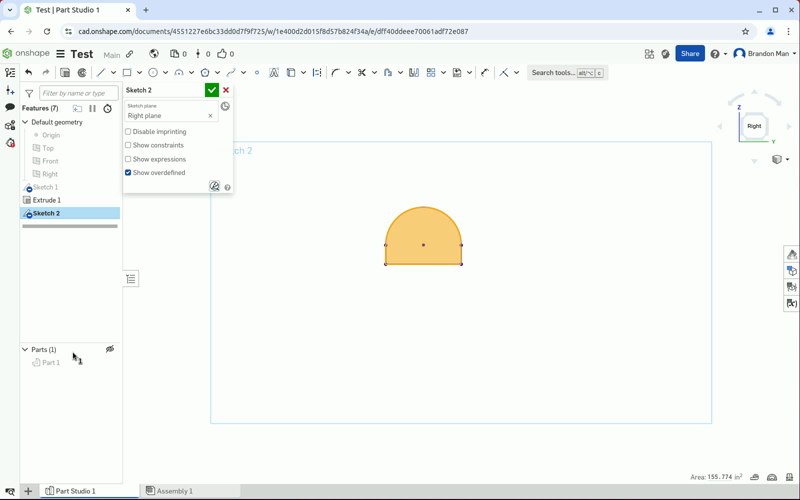
key(shift+y)
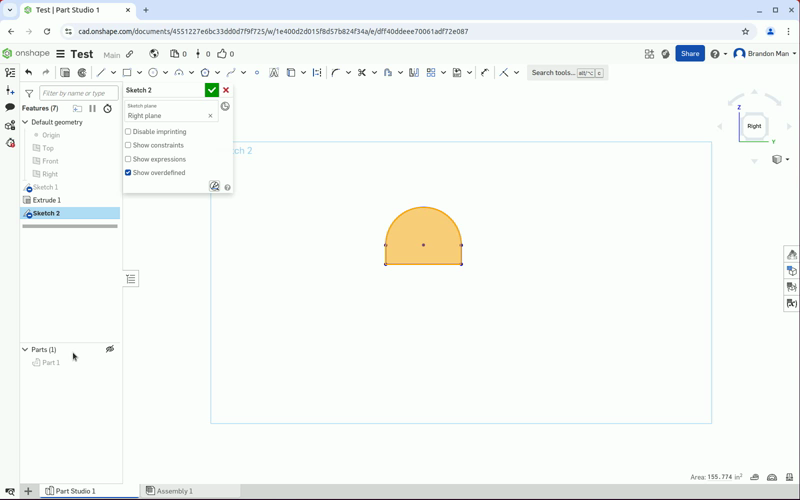
key(shift+e)
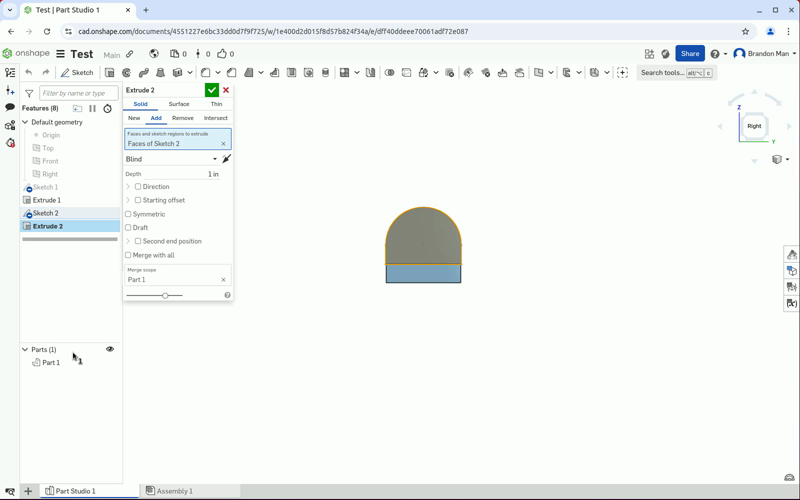
mouse_move(143, 106)
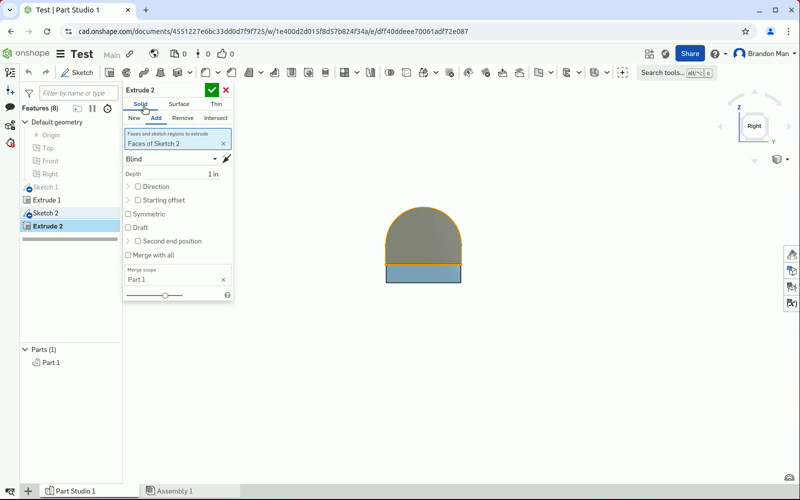
click(143, 106)
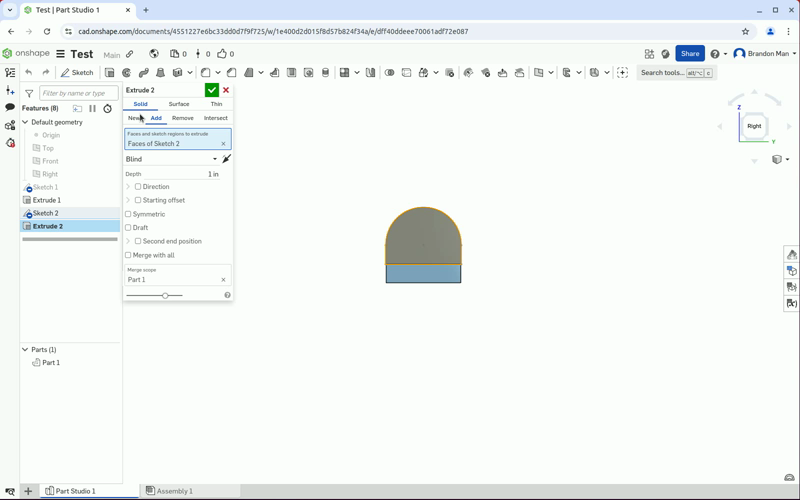
mouse_move(137, 120)
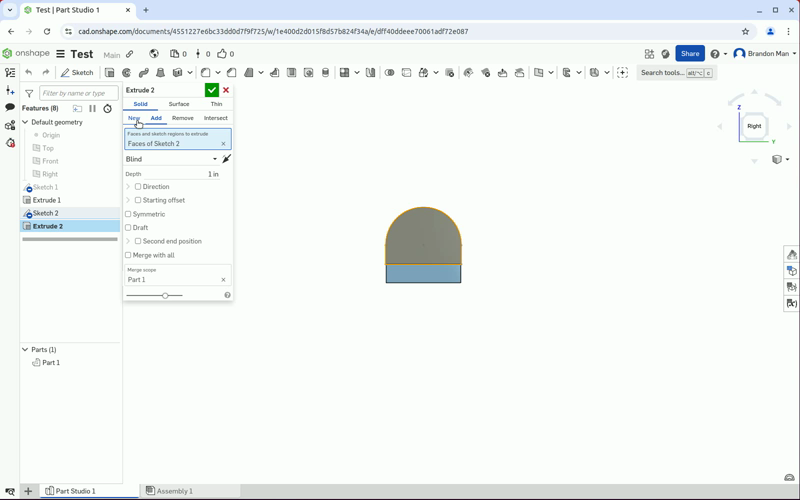
click(137, 120)
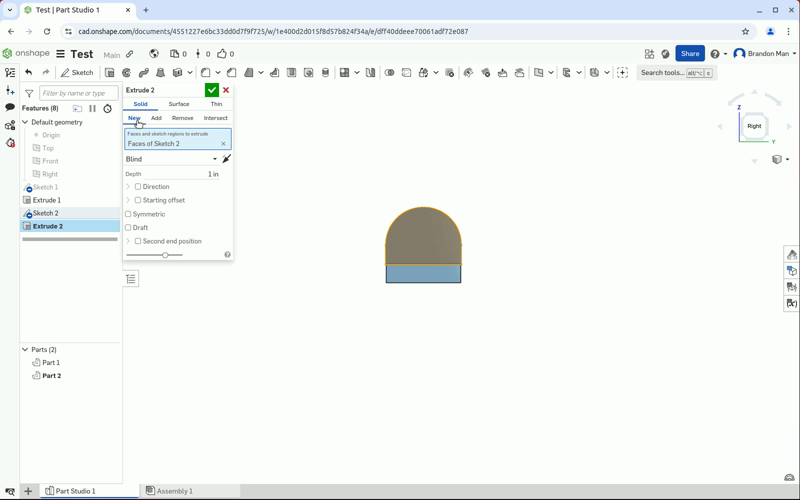
key(tab, 4)
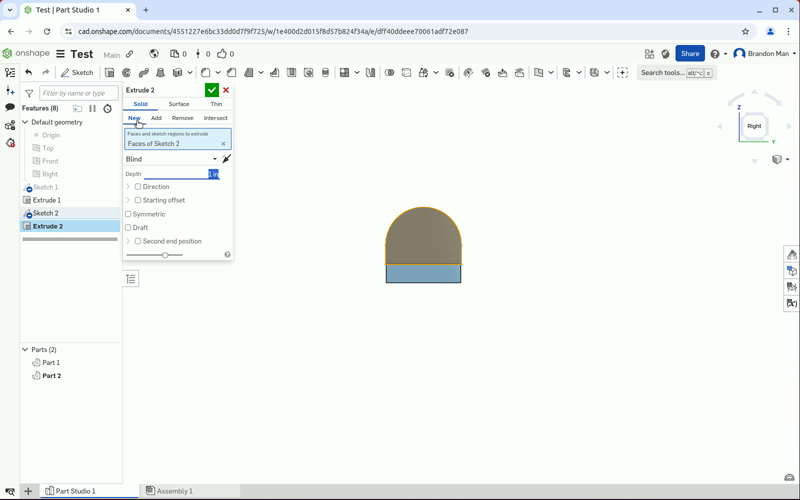
text(7.703)
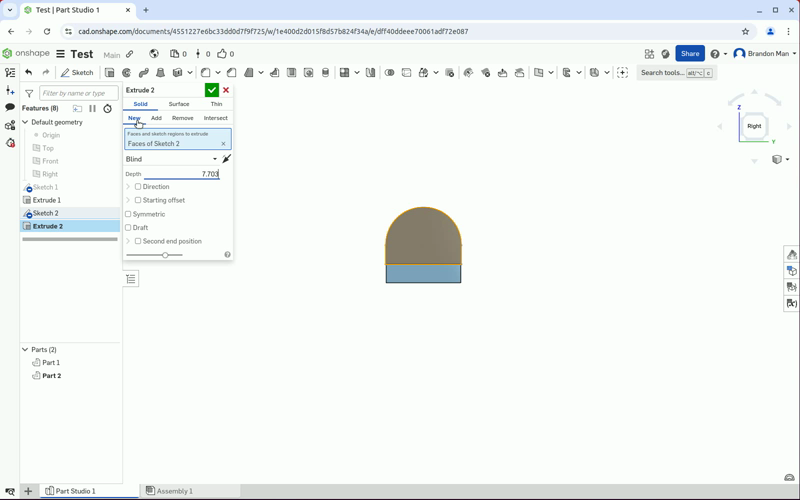
key(enter)
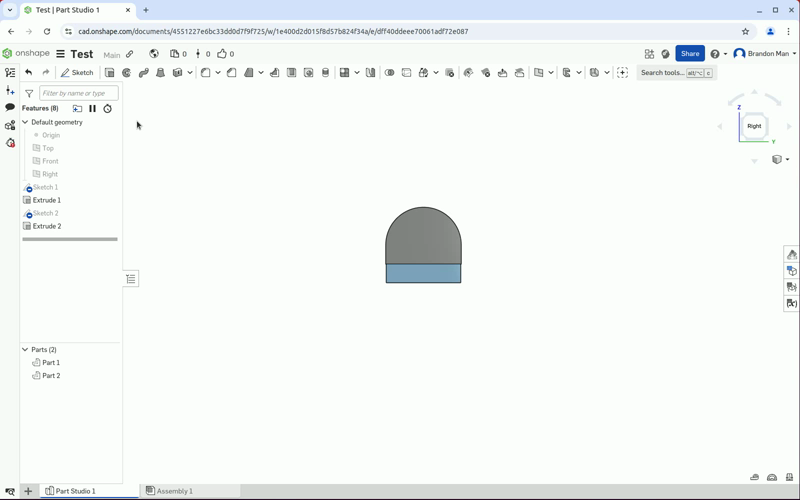
key(shift+h)
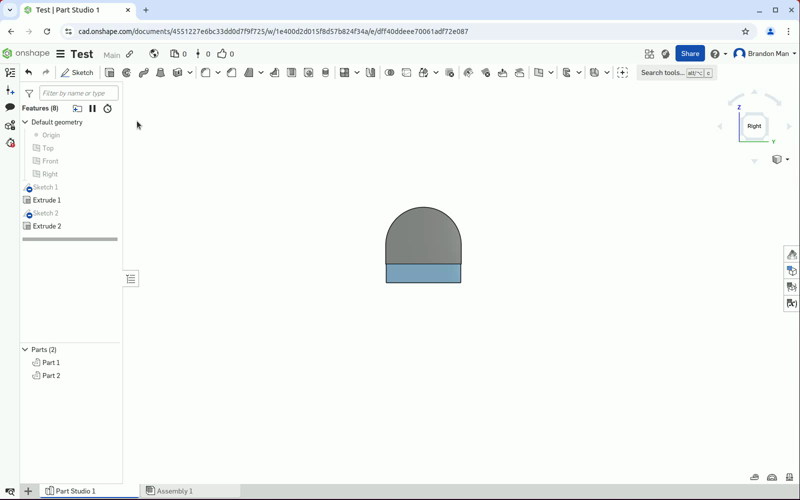
key(shift+h)
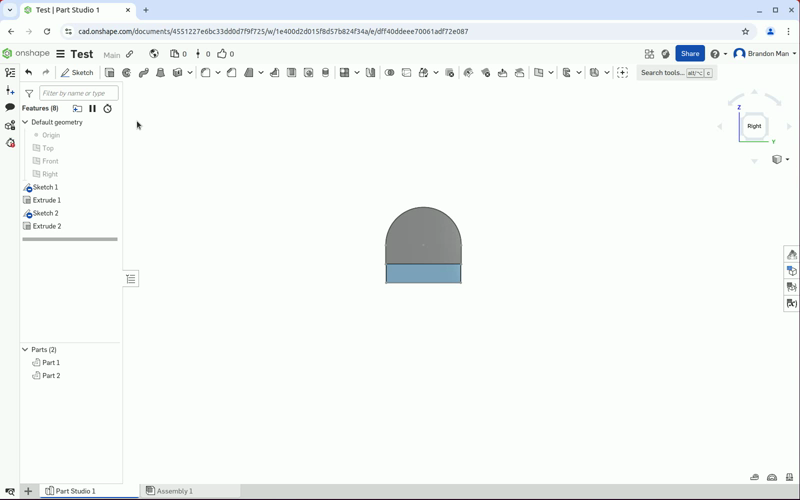
key(shift+7)
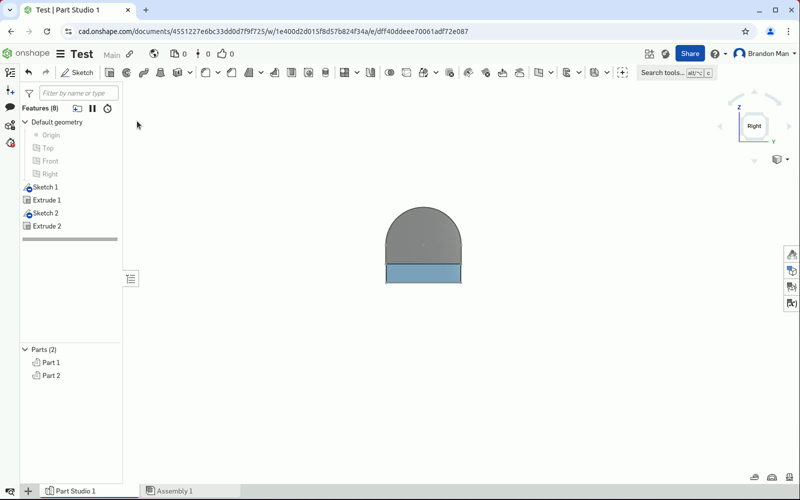
key(right, 2)
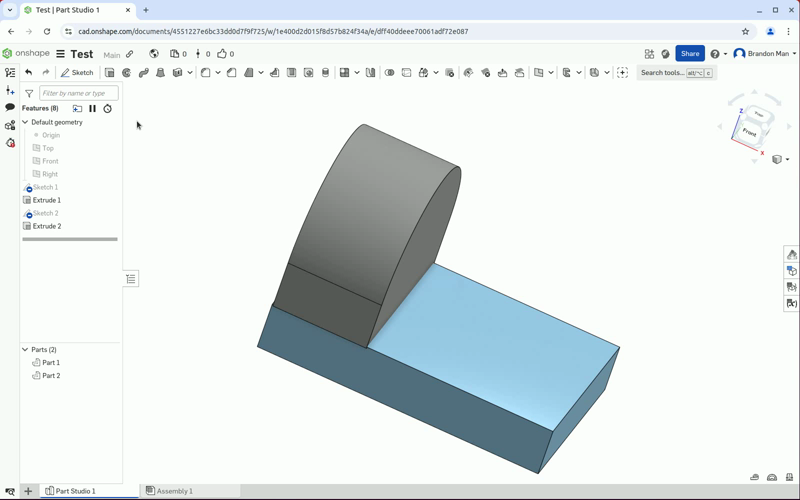
key(down, 2)
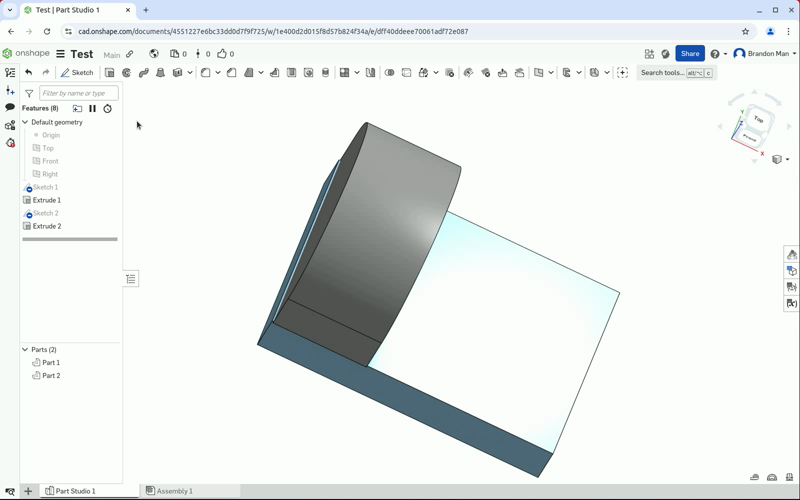
key(up, 2)
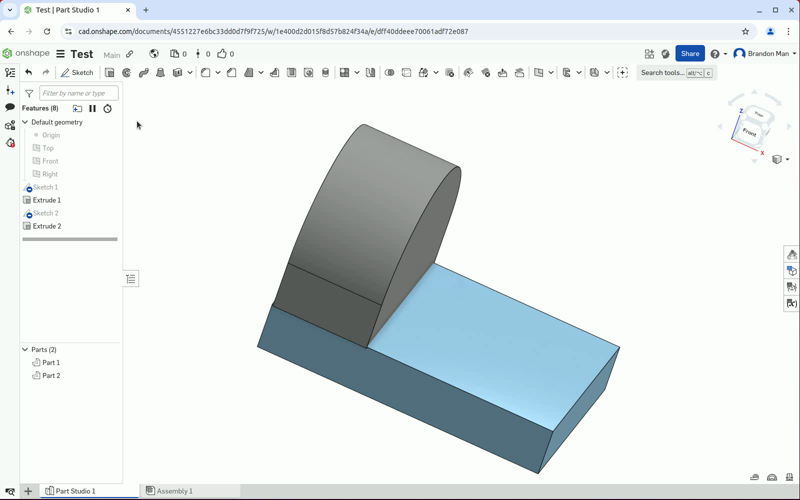
key(left, 2)
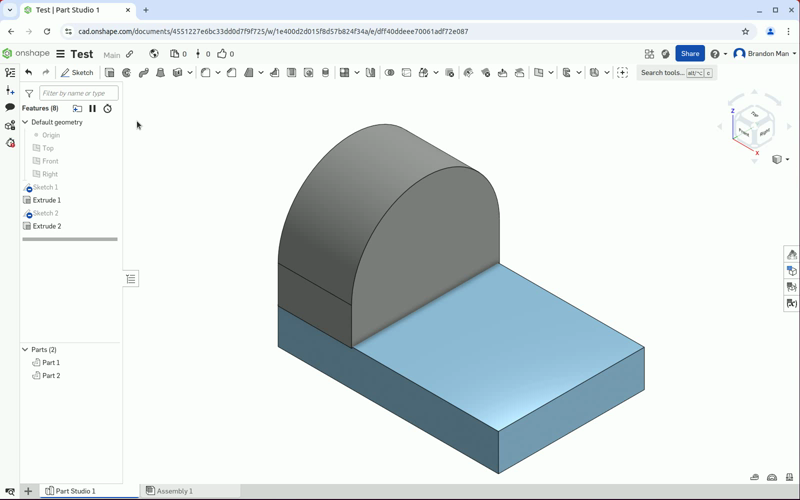
mouse_move(73, 189)
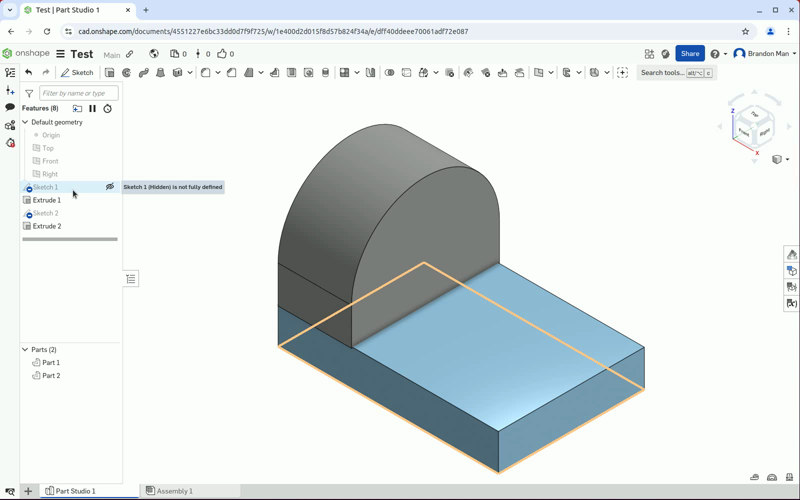
click(73, 189)